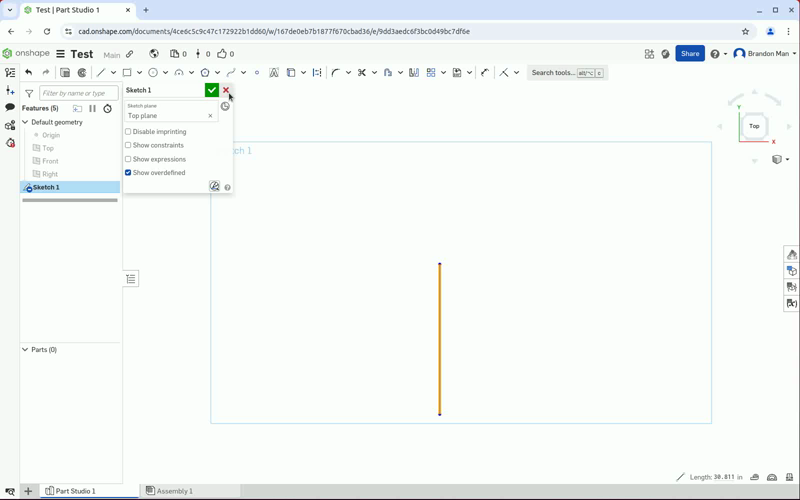
key(shift+h)
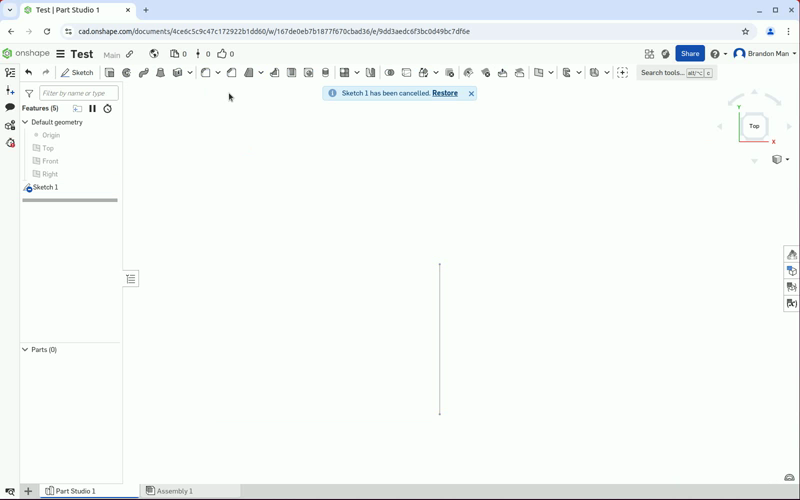
key(shift+s)
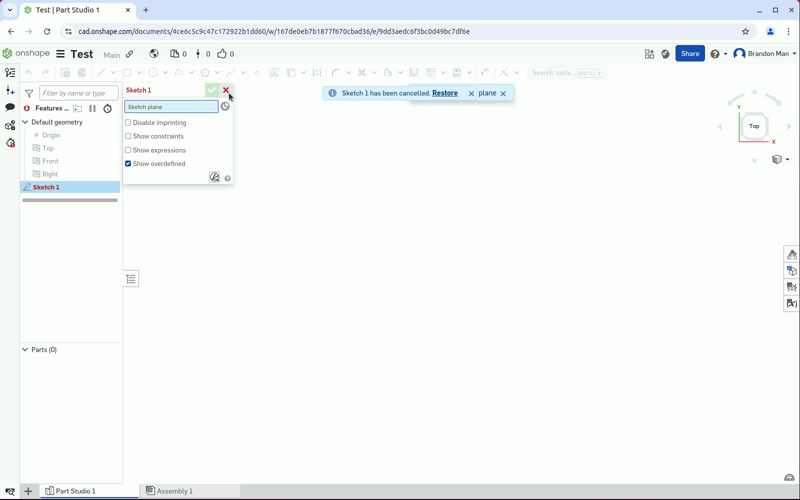
mouse_move(73, 150)
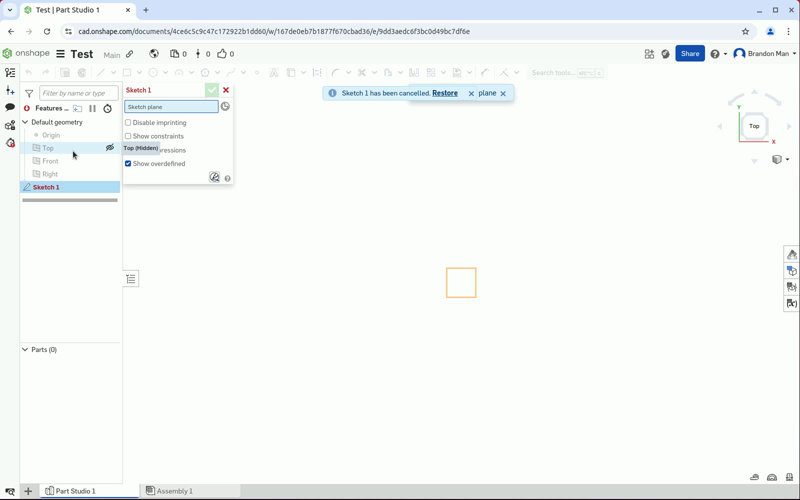
click(73, 150)
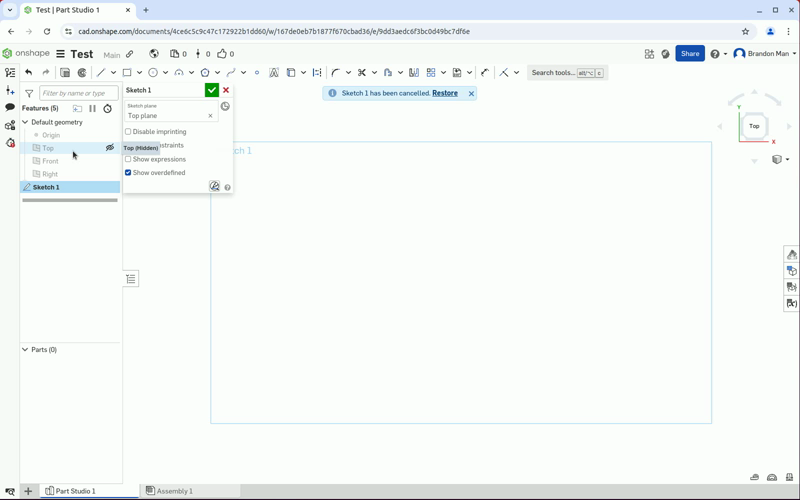
mouse_move(73, 352)
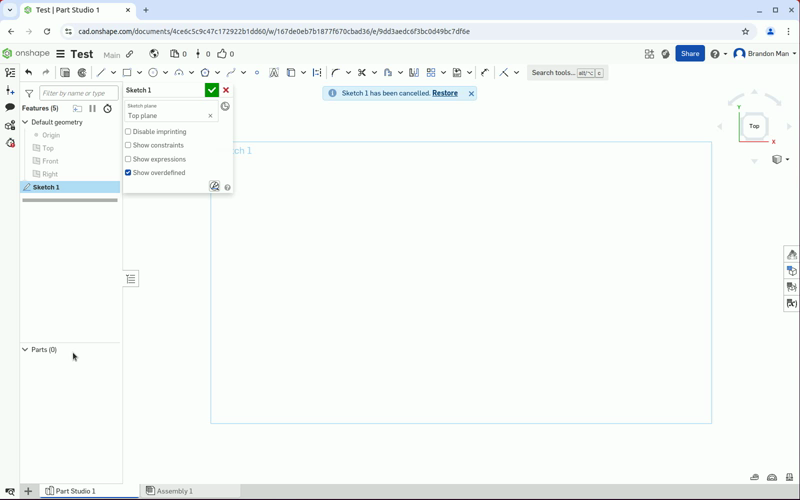
key(y)
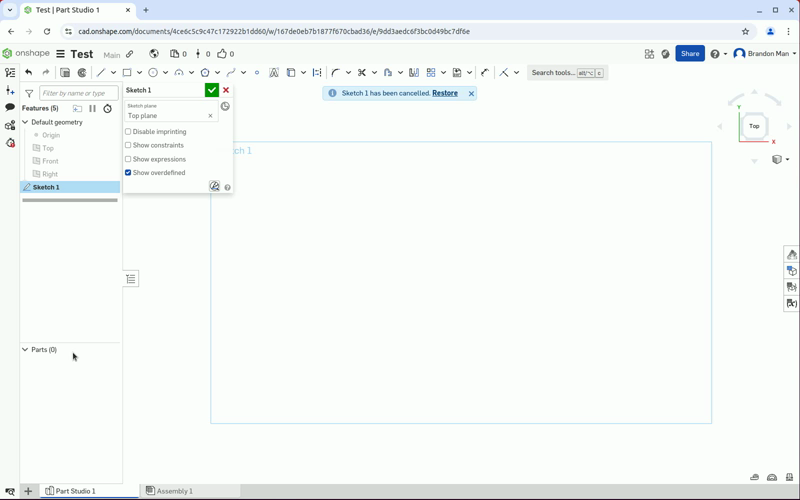
key(c)
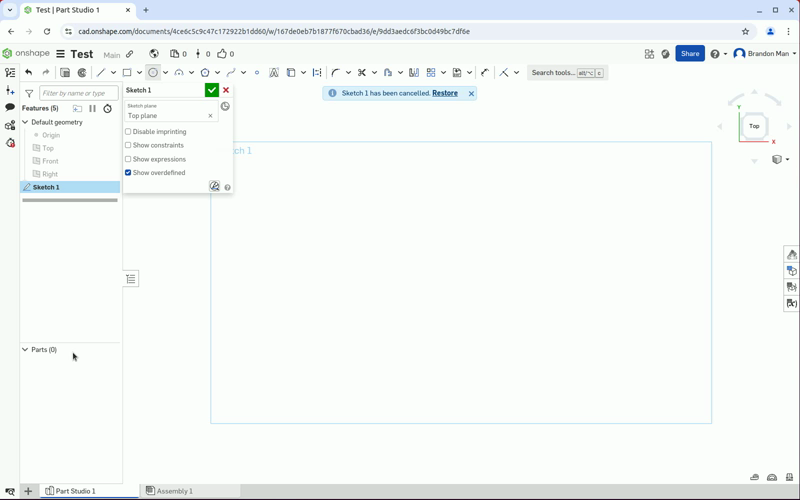
key_down(shift)
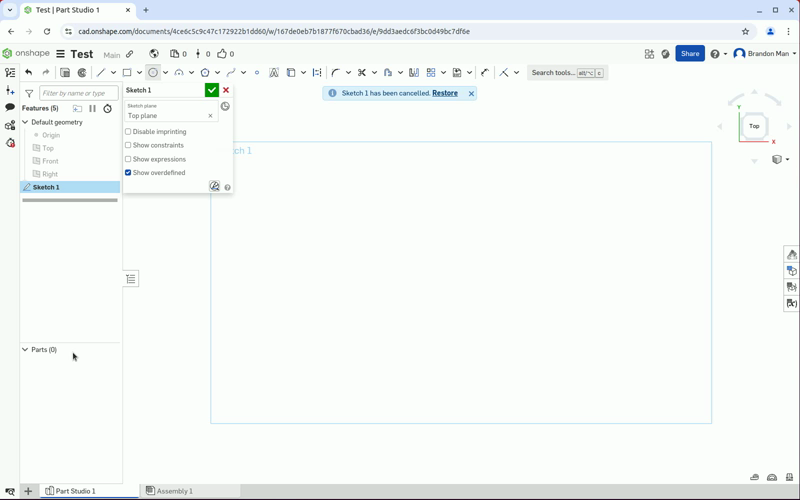
mouse_move(368, 359)
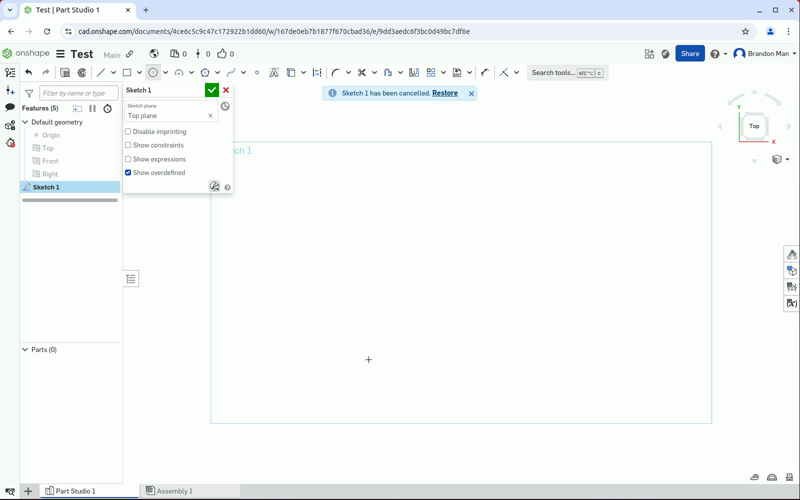
click(368, 359)
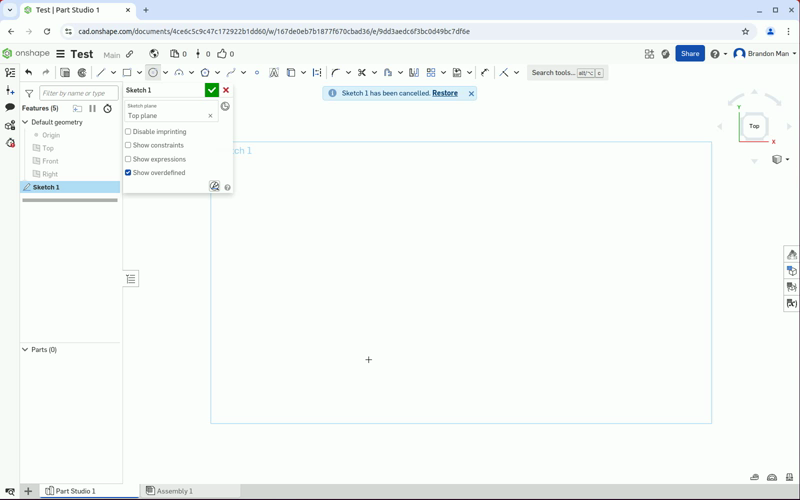
key_up(shift)
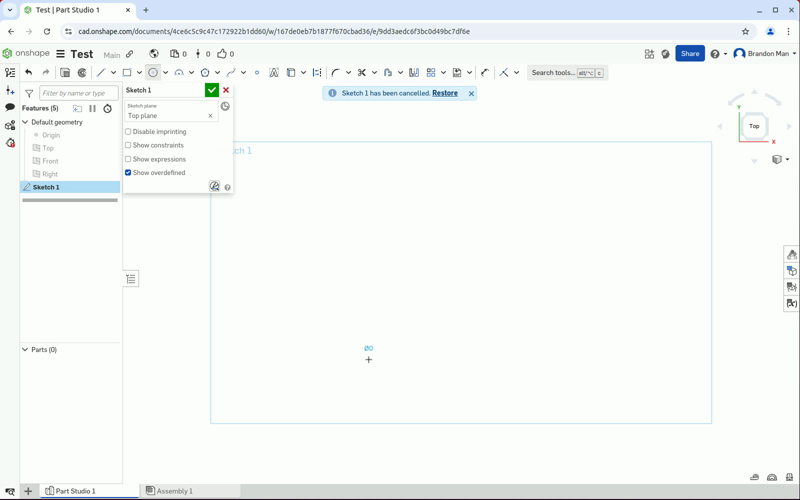
mouse_move(388, 359)
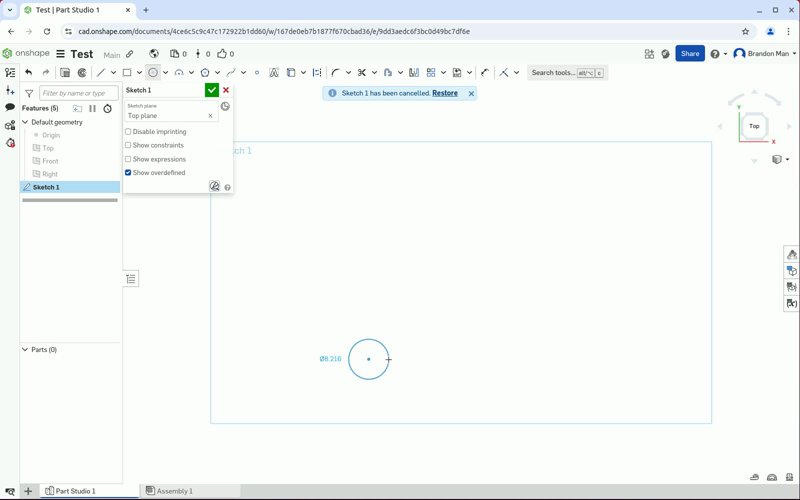
click(388, 359)
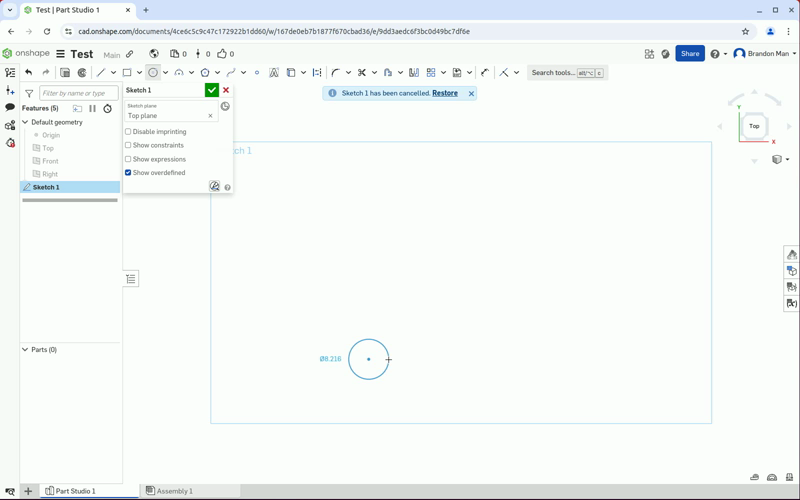
key(esc)
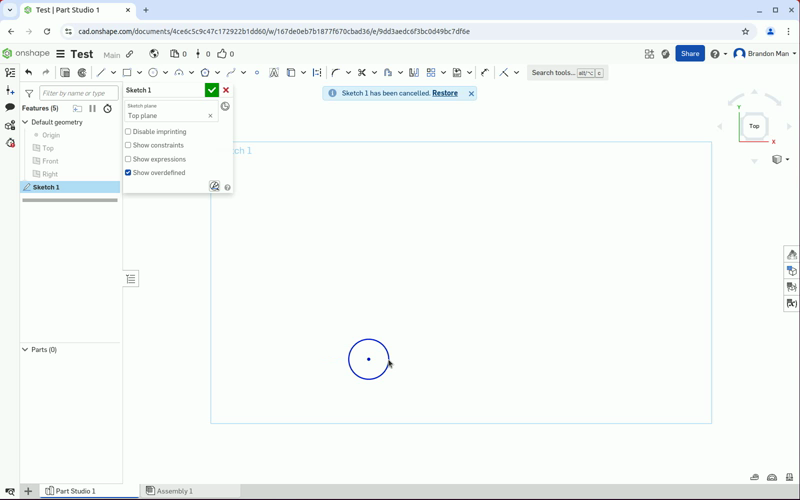
mouse_move(363, 371)
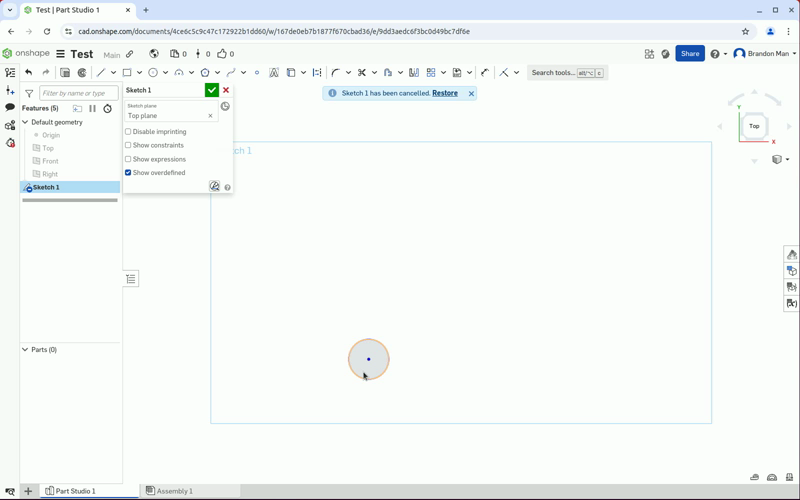
scroll(6)
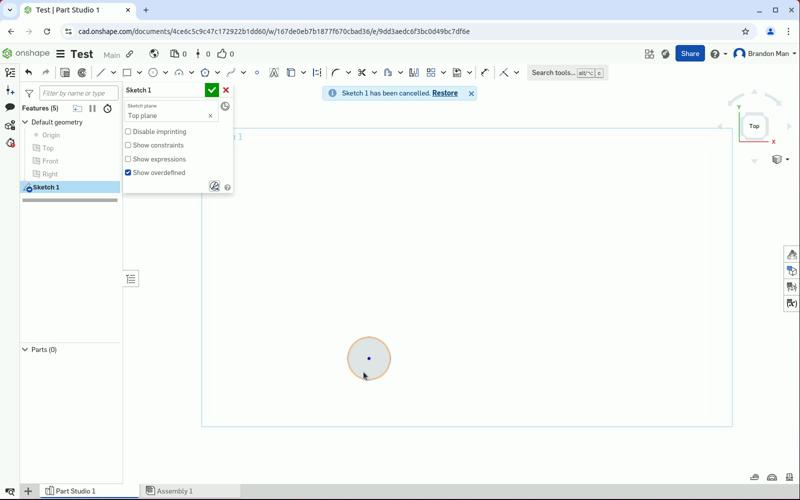
scroll(6)
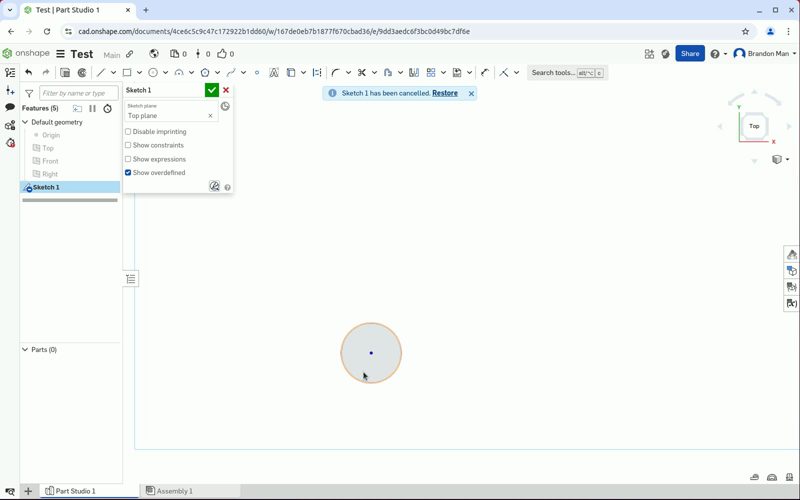
scroll(6)
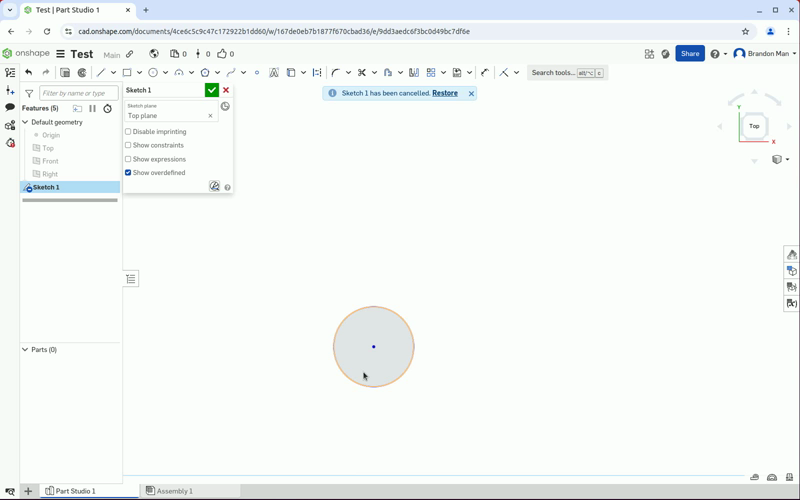
scroll(6)
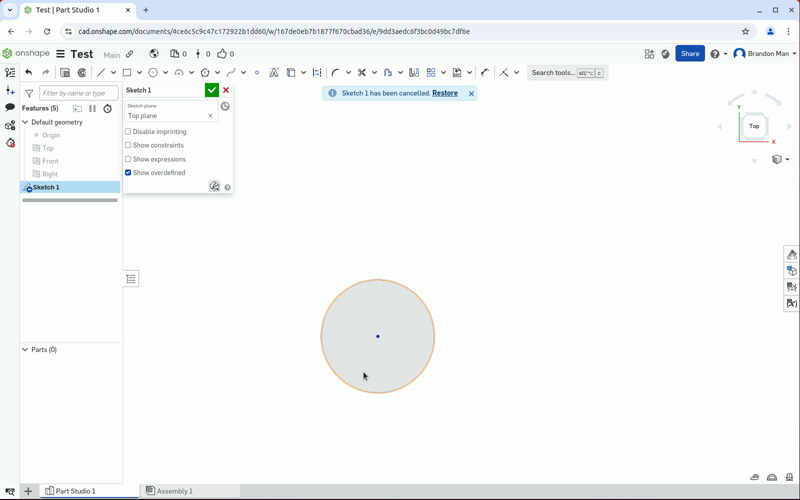
scroll(6)
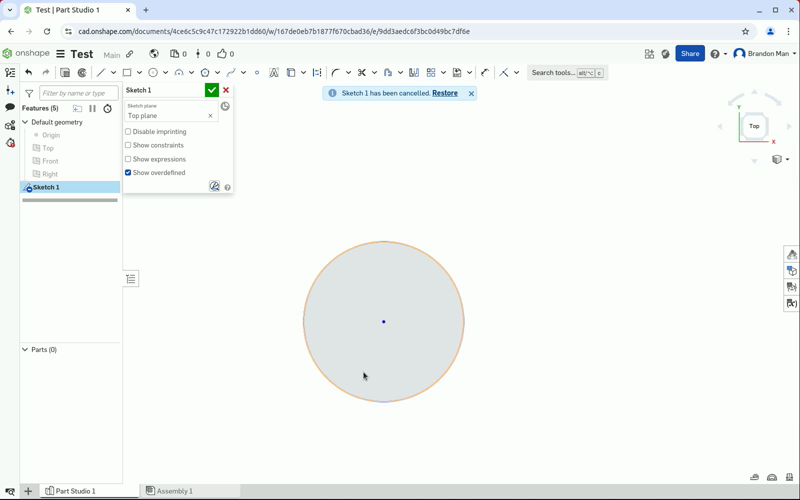
scroll(6)
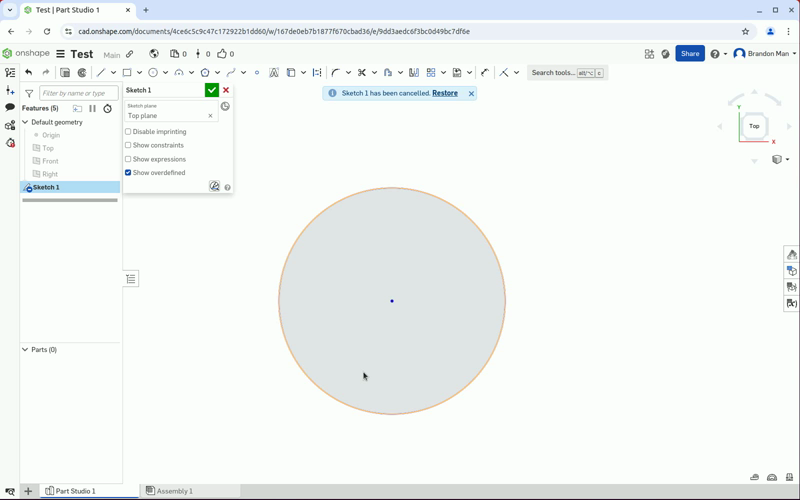
scroll(6)
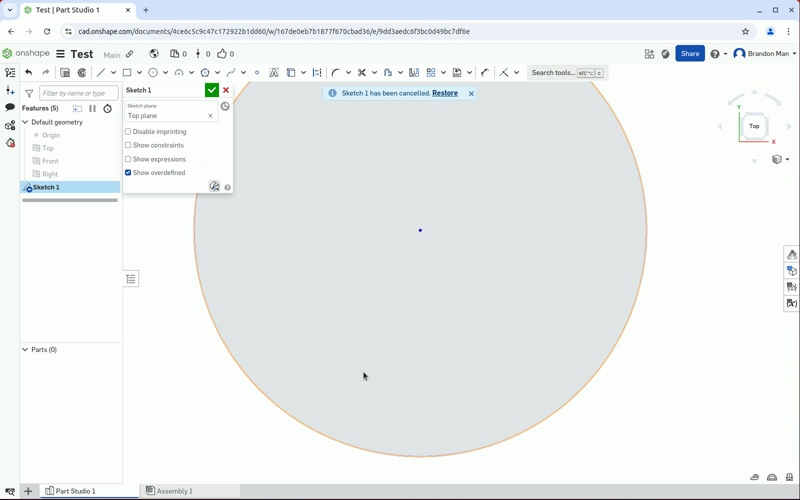
click(363, 371)
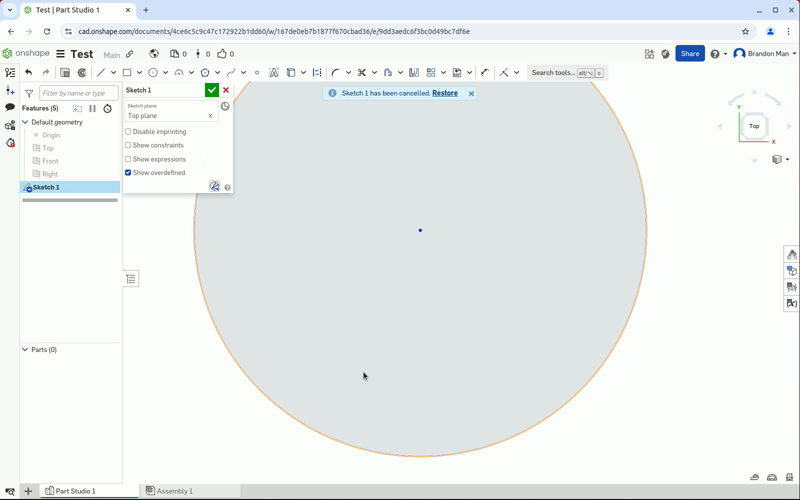
scroll(-6)
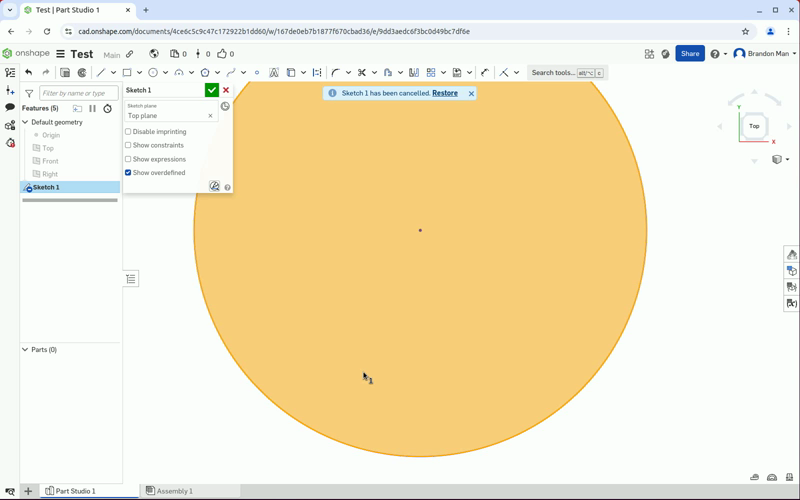
scroll(-6)
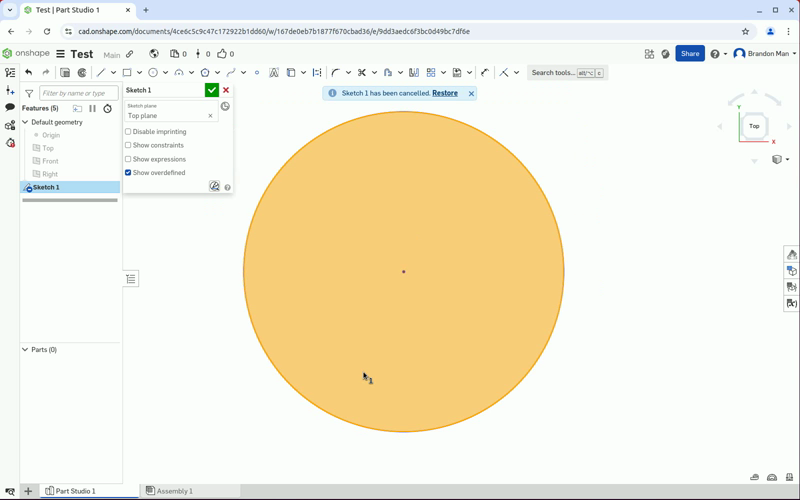
scroll(-6)
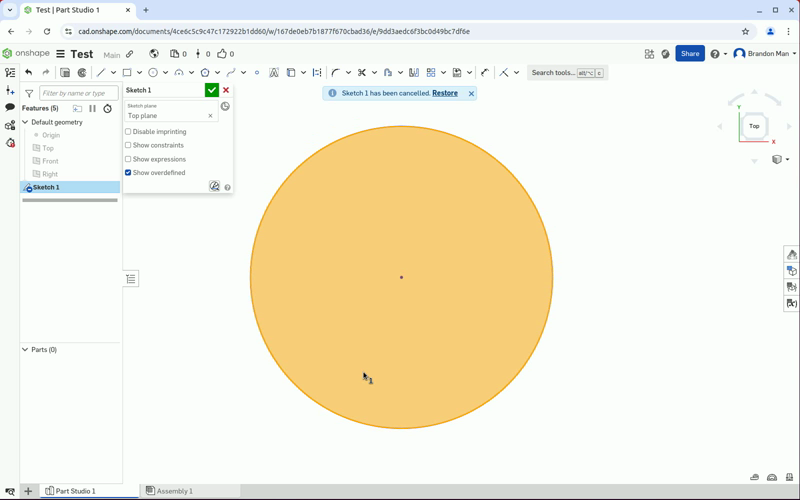
scroll(-6)
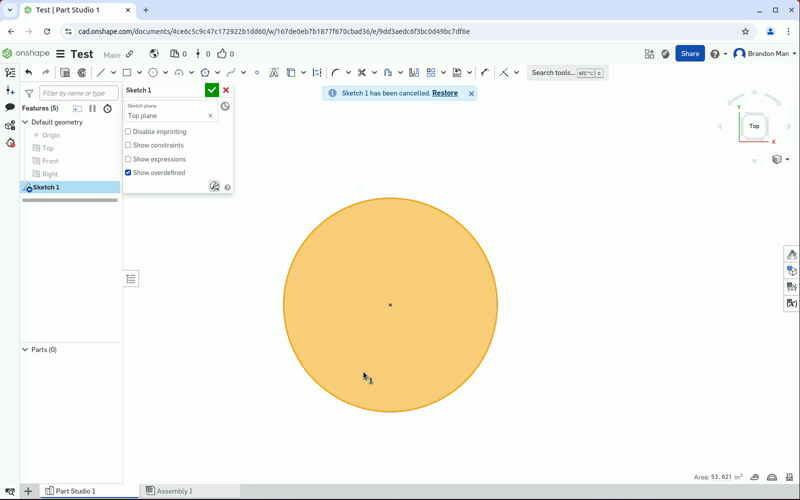
scroll(-6)
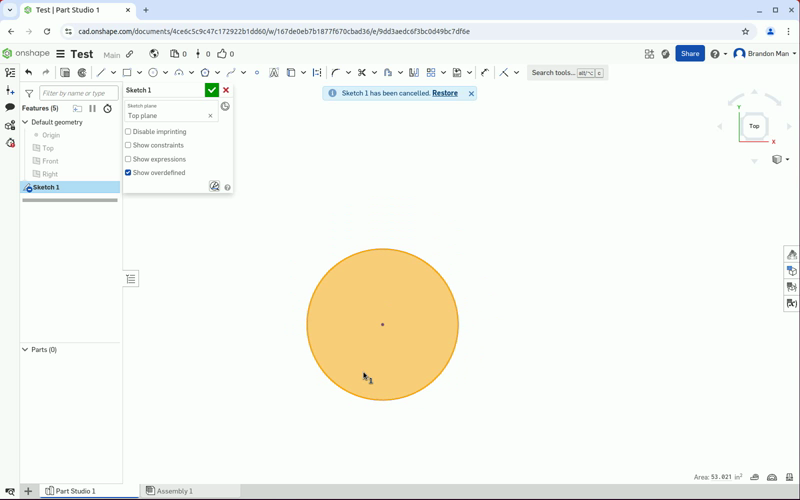
scroll(-6)
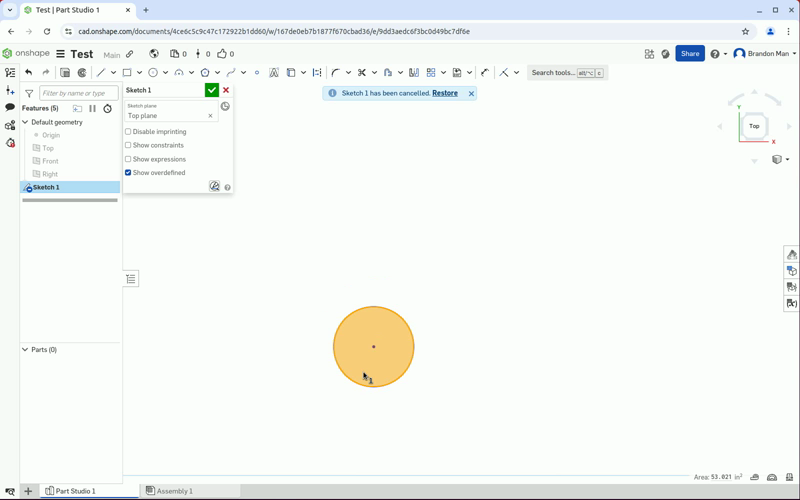
scroll(-6)
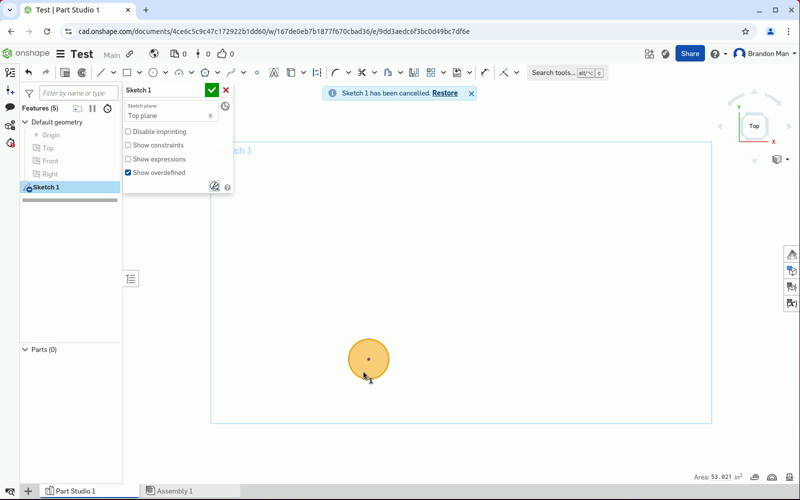
mouse_move(73, 352)
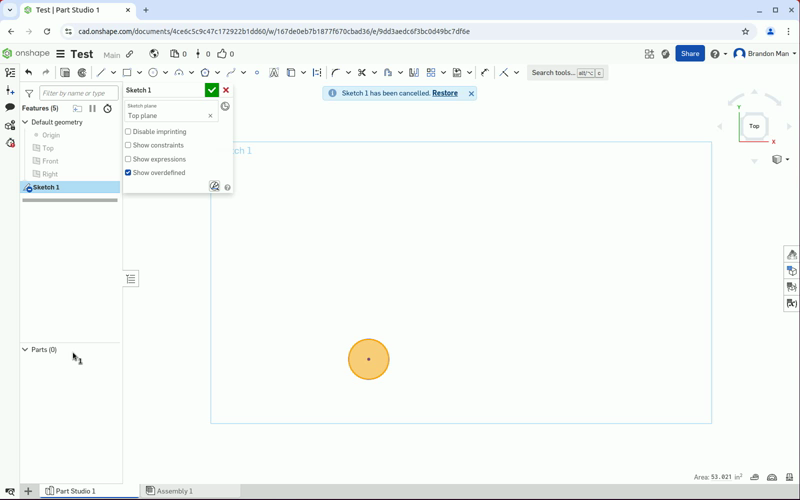
key(shift+y)
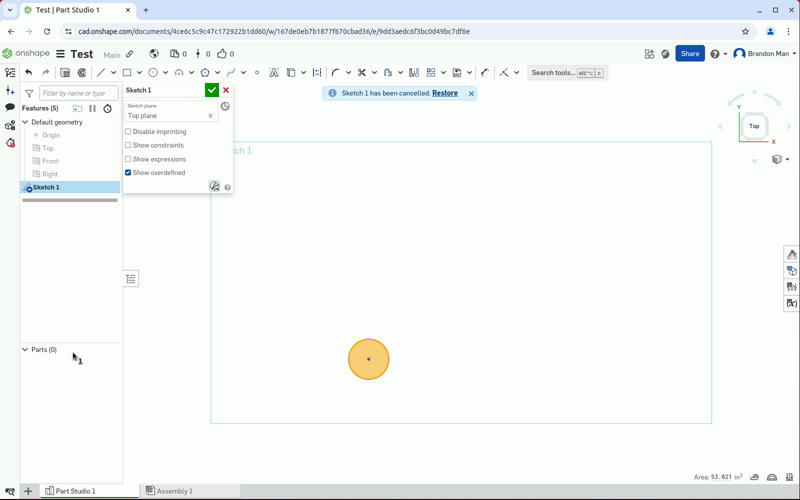
key(shift+e)
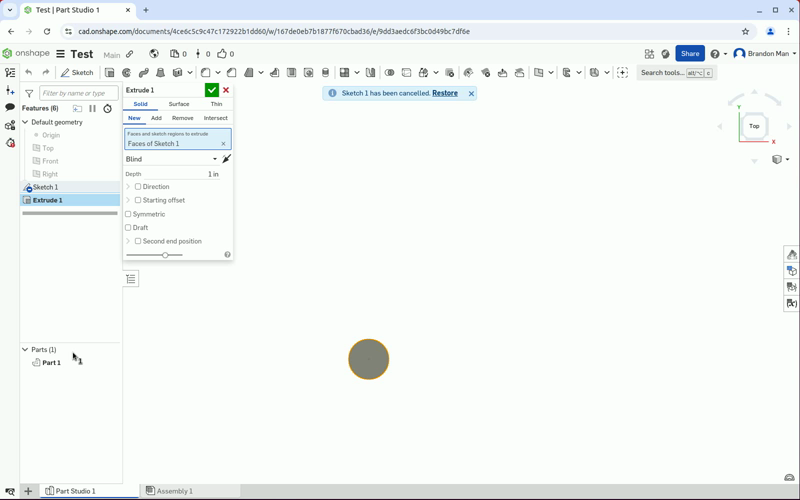
mouse_move(143, 106)
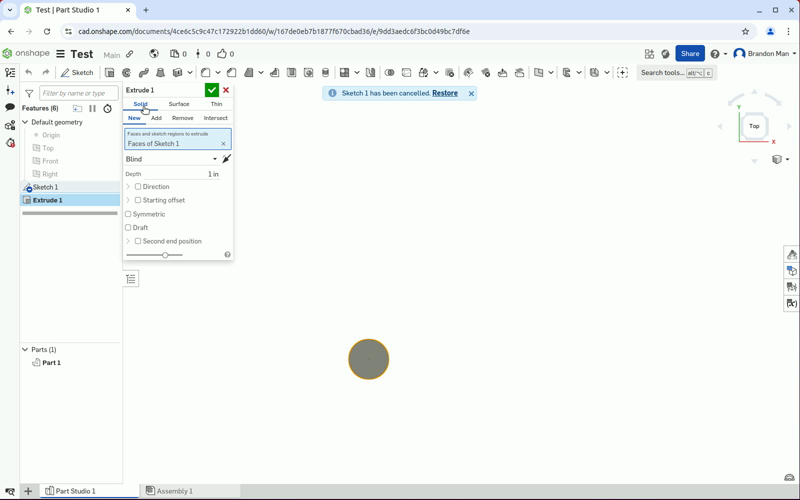
click(143, 106)
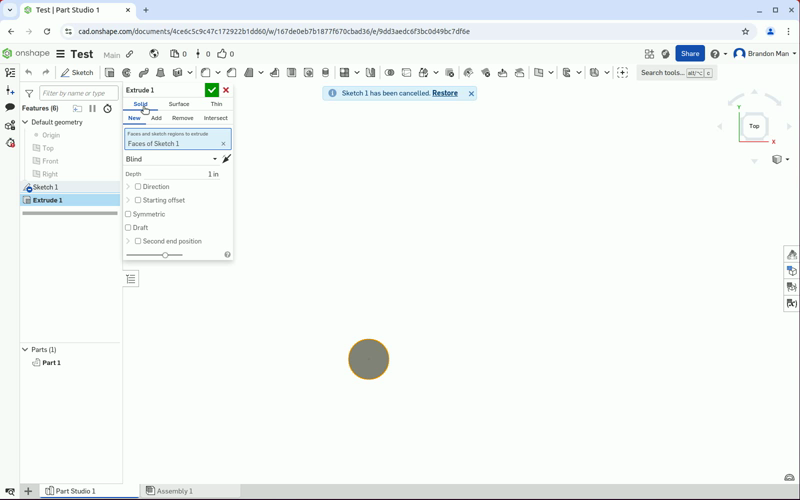
mouse_move(137, 120)
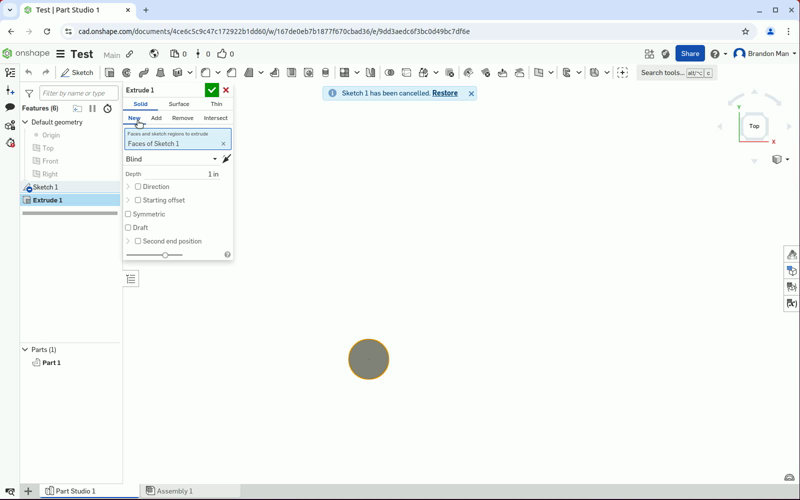
click(137, 120)
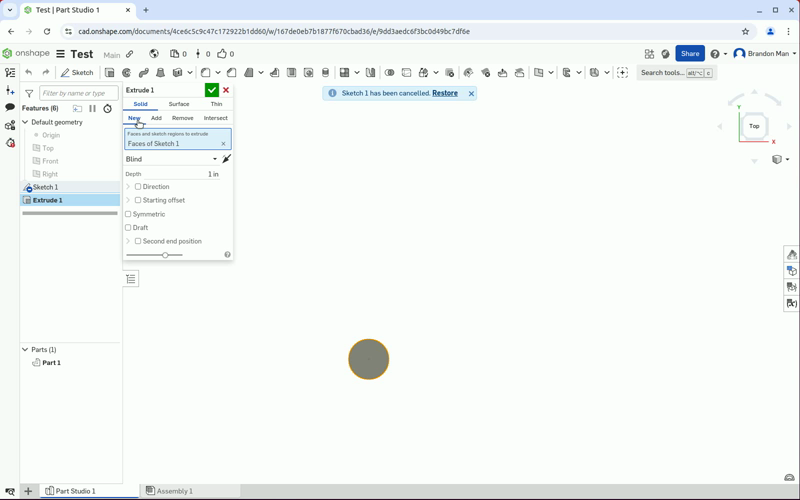
key(tab, 4)
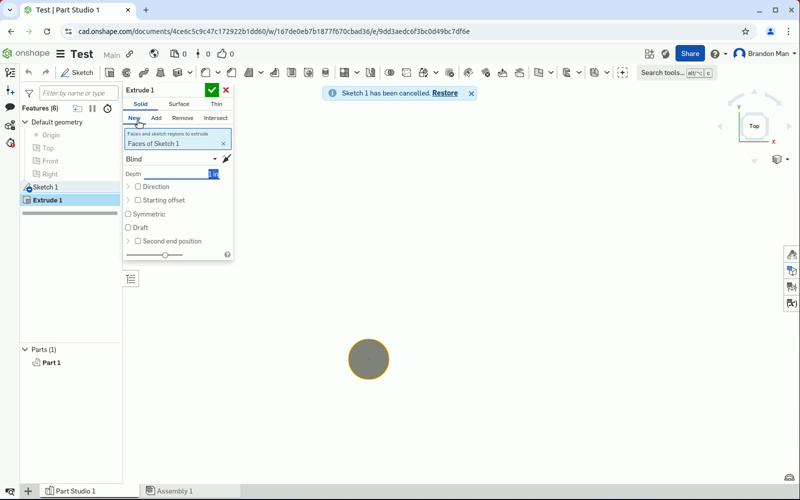
text(0.963)
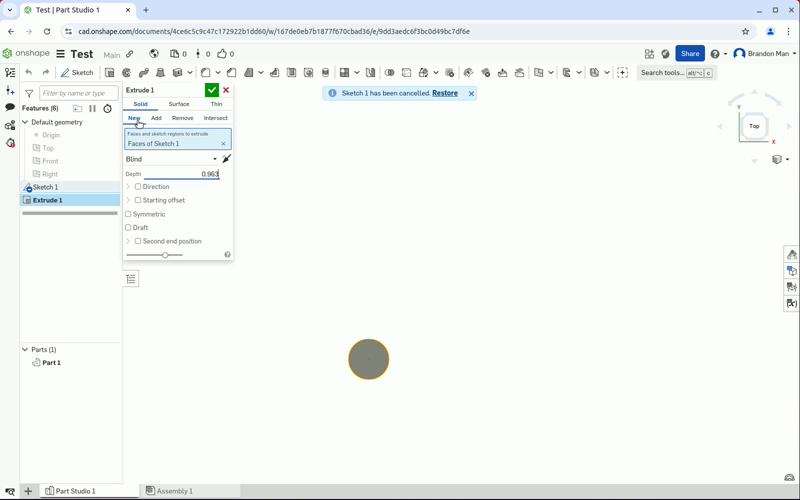
key(enter)
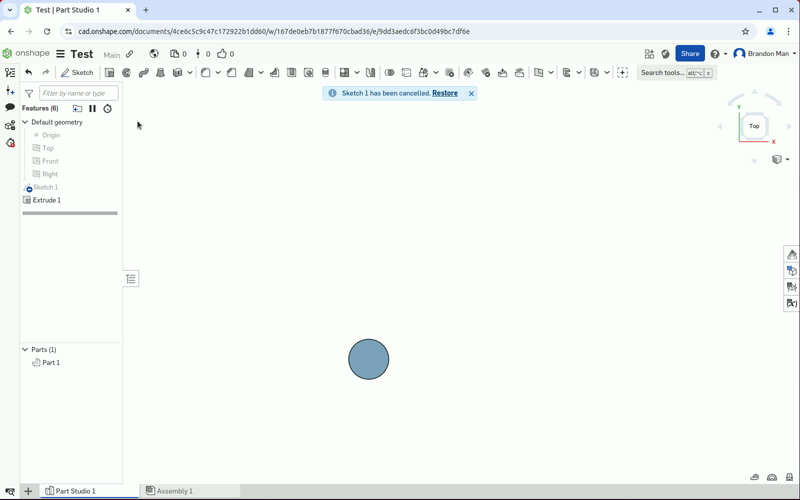
key(shift+h)
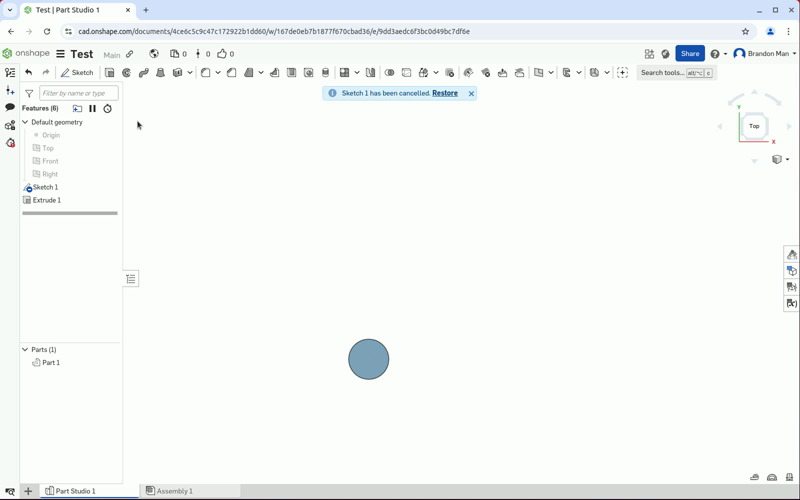
key(shift+h)
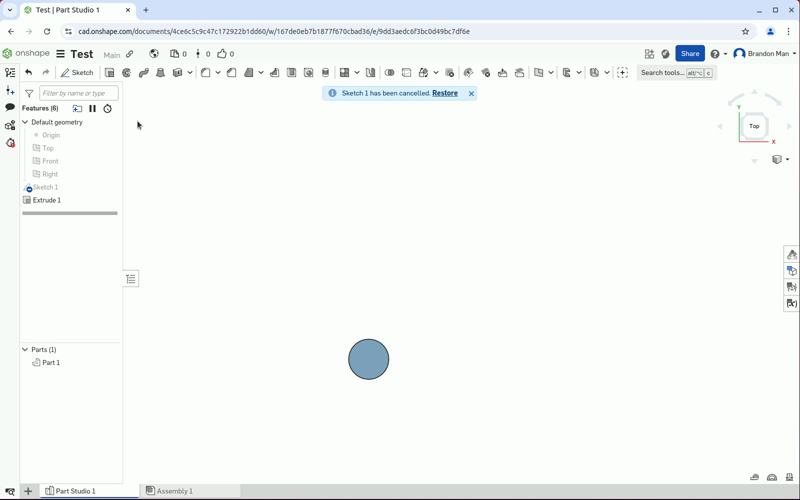
mouse_move(73, 189)
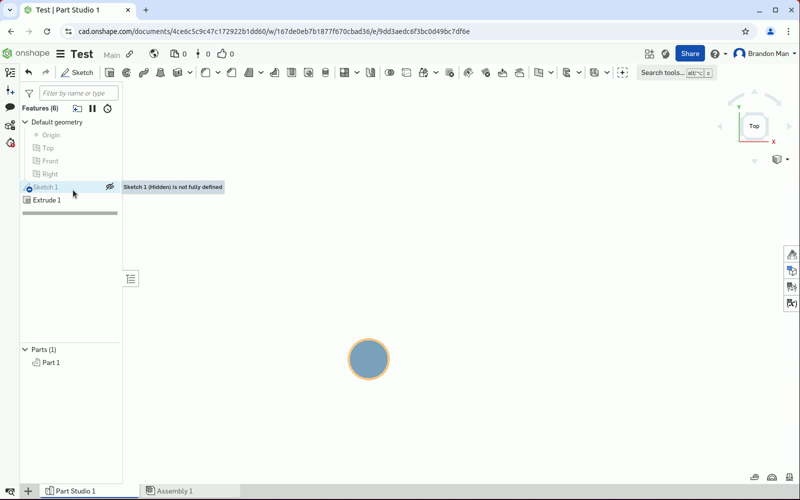
click(73, 189)
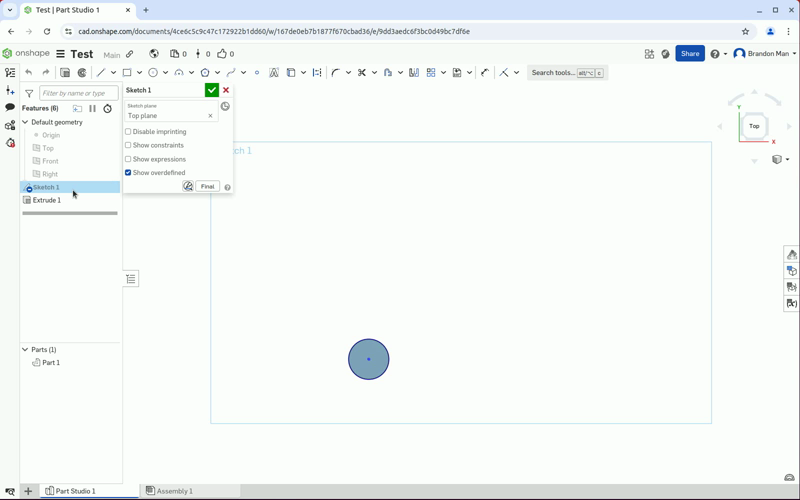
mouse_move(229, 92)
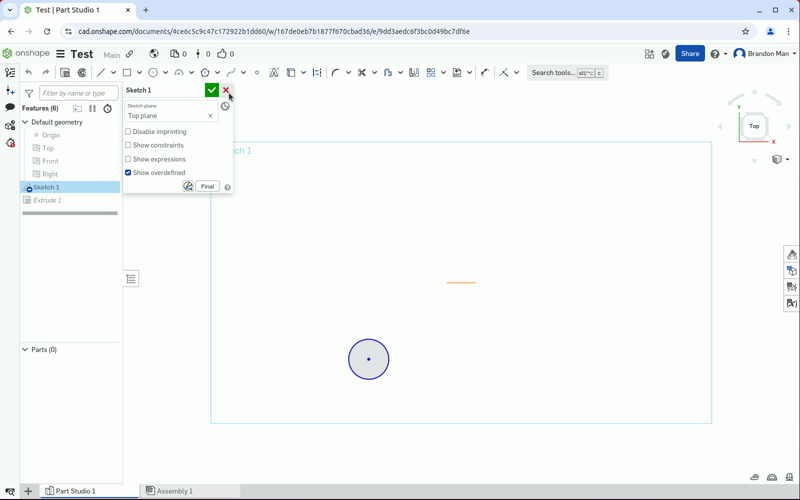
click(229, 92)
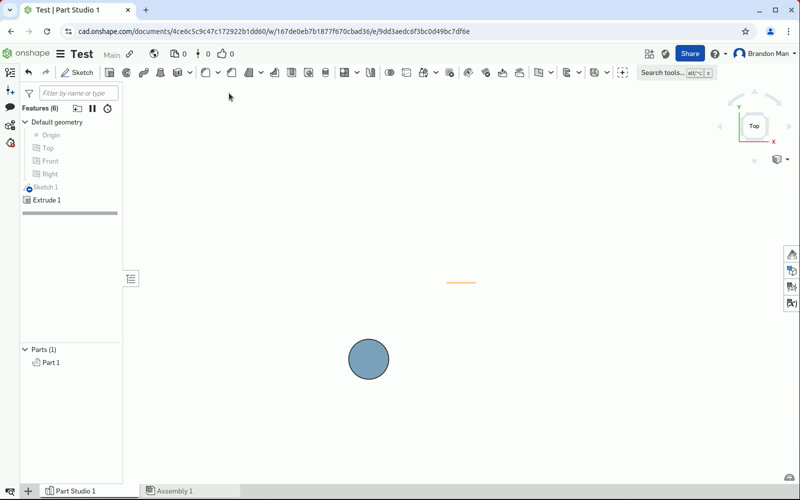
mouse_move(541, 75)
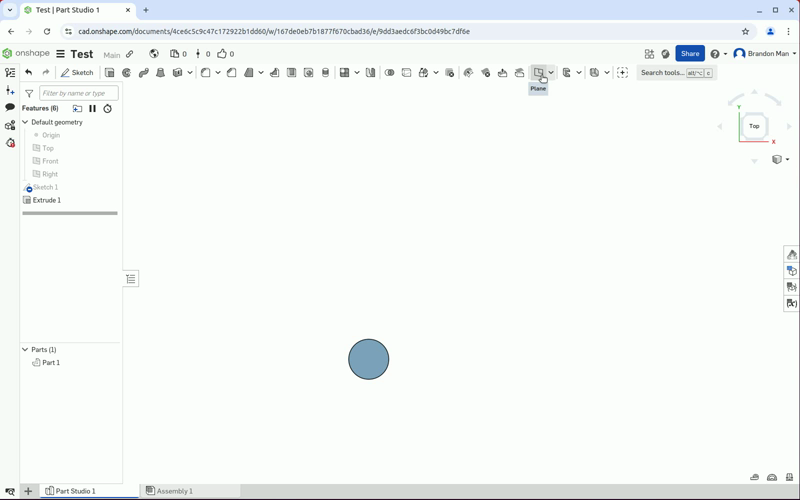
click(541, 75)
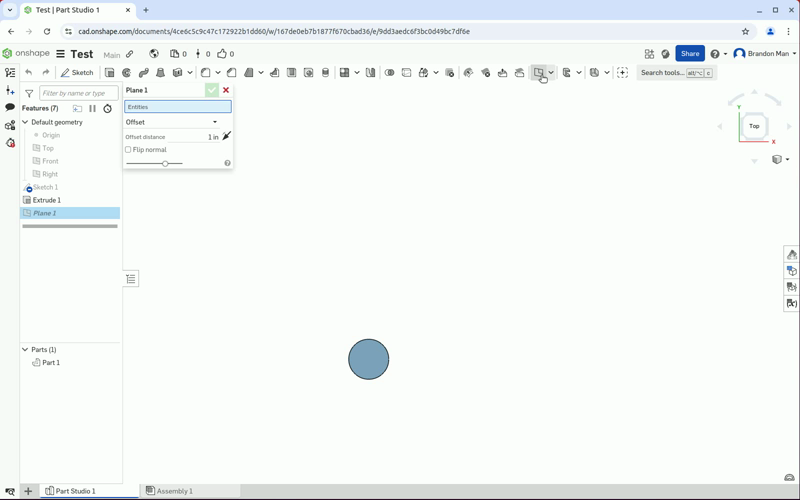
mouse_move(73, 150)
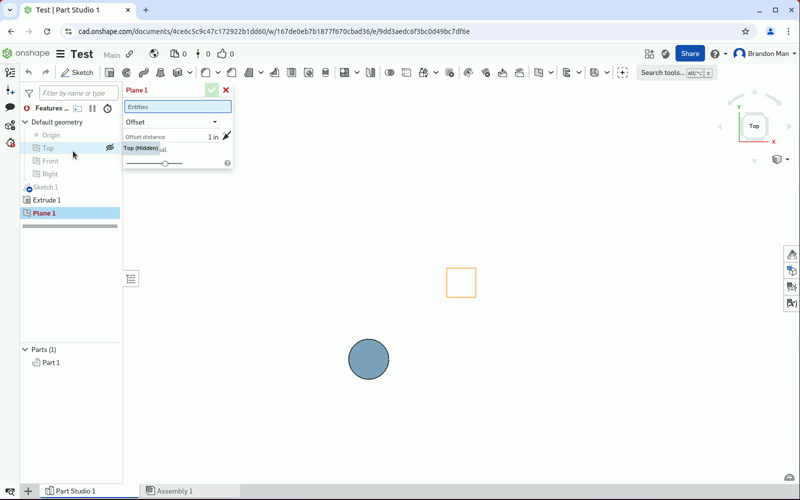
click(73, 150)
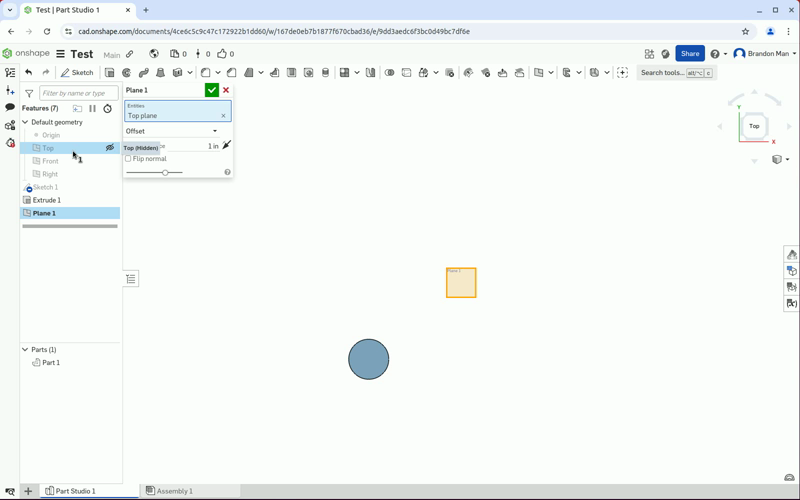
key(tab, 2)
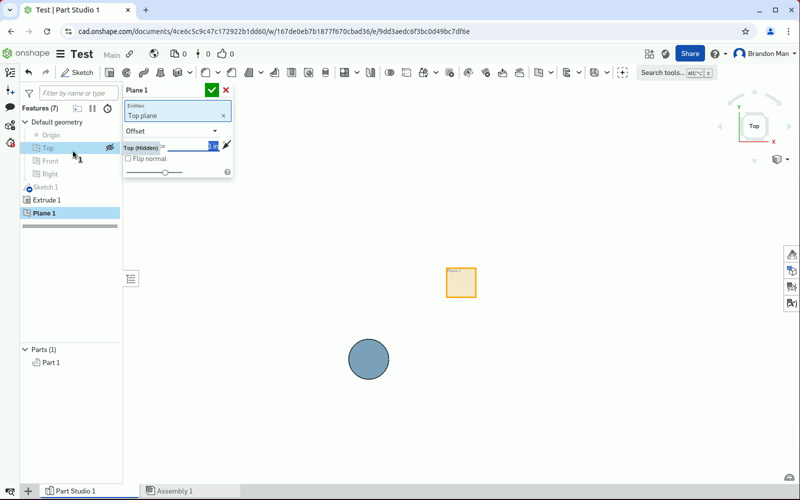
text(0.955)
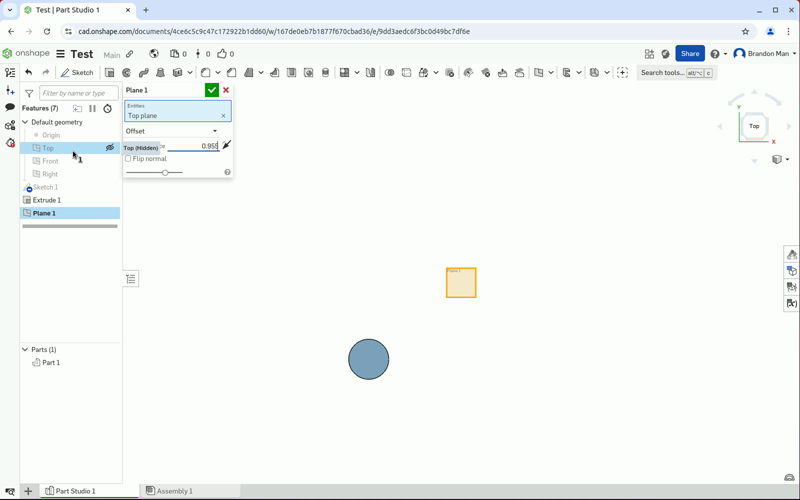
key(enter, 2)
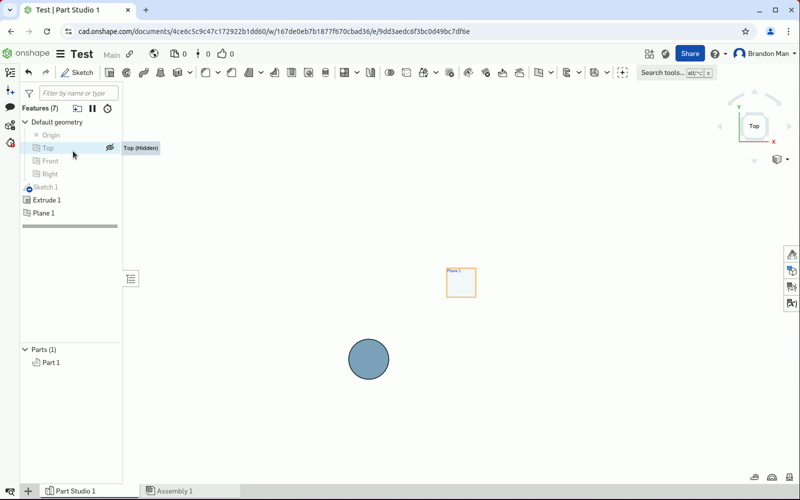
key(shift+s)
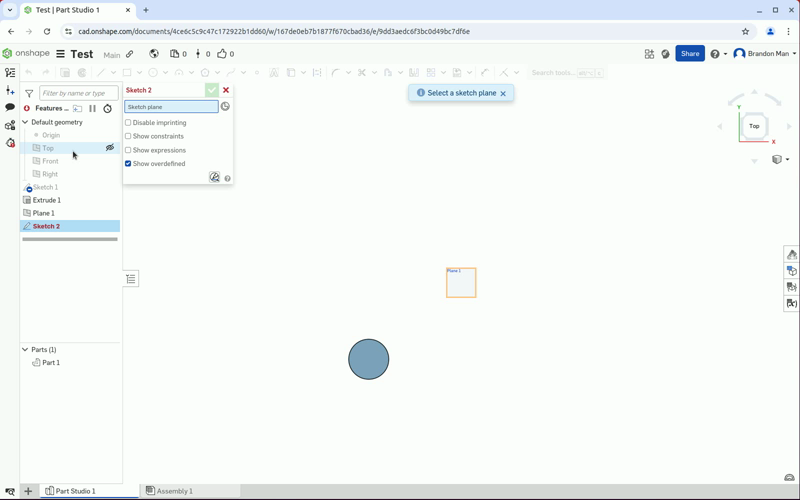
mouse_move(73, 215)
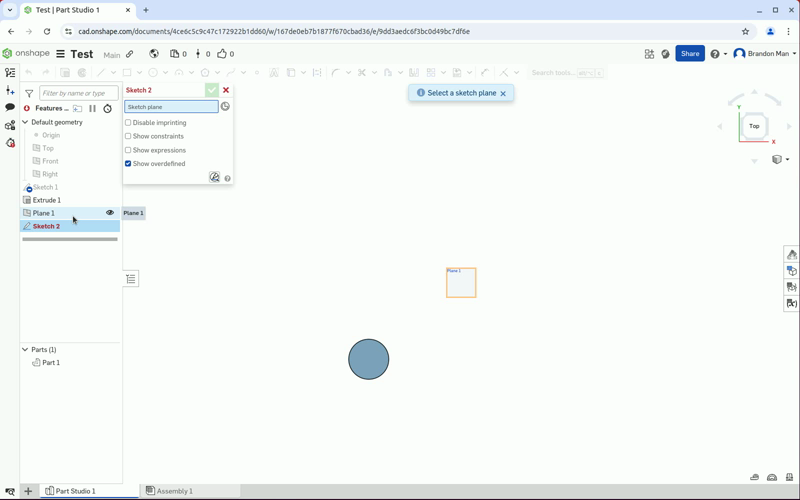
click(73, 215)
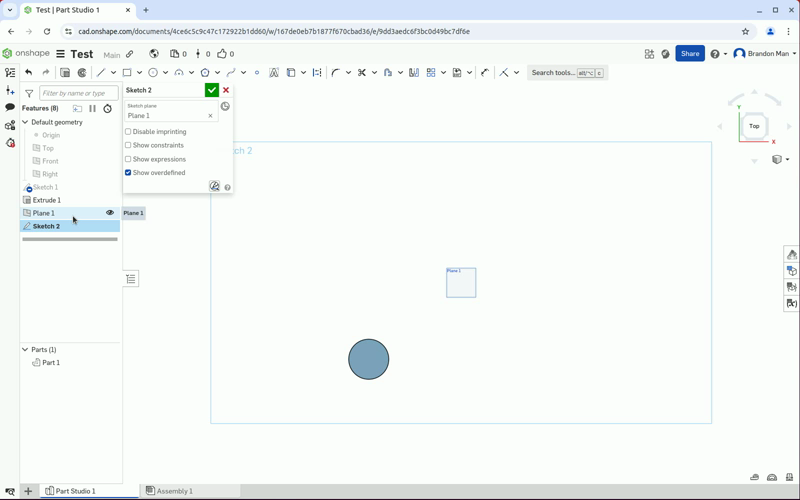
mouse_move(73, 352)
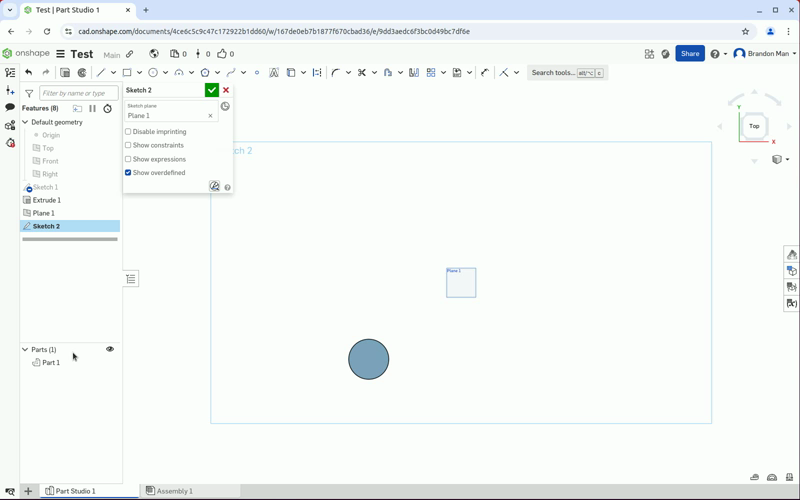
key(y)
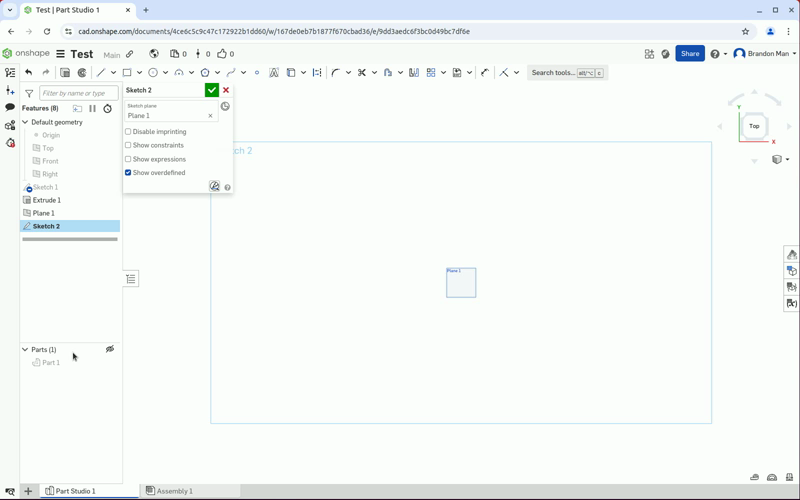
key(c)
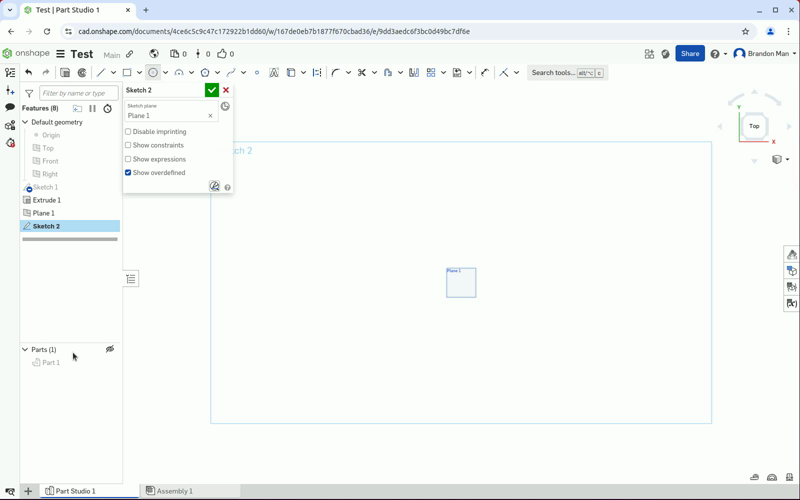
key_down(shift)
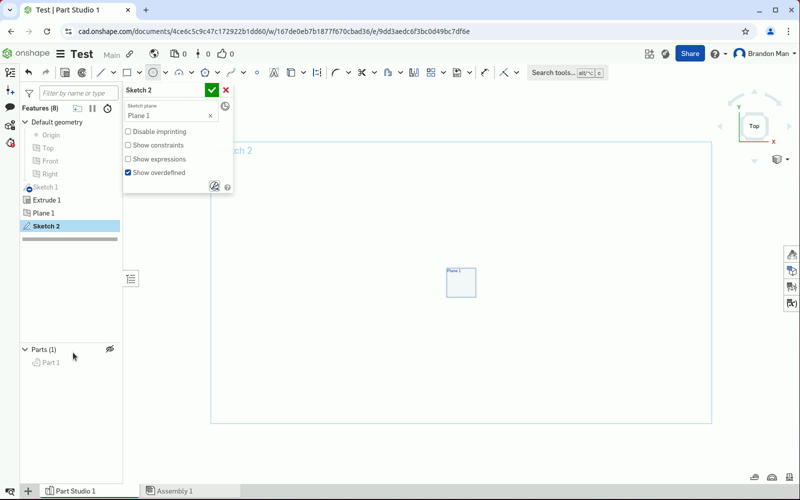
mouse_move(368, 359)
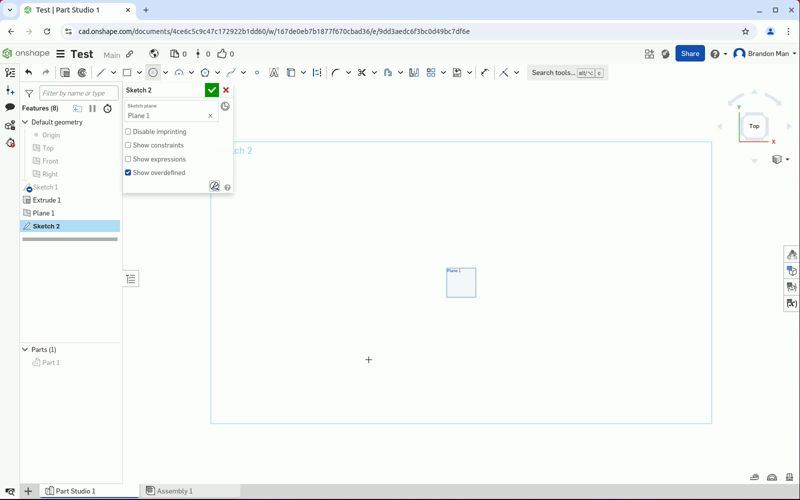
click(368, 359)
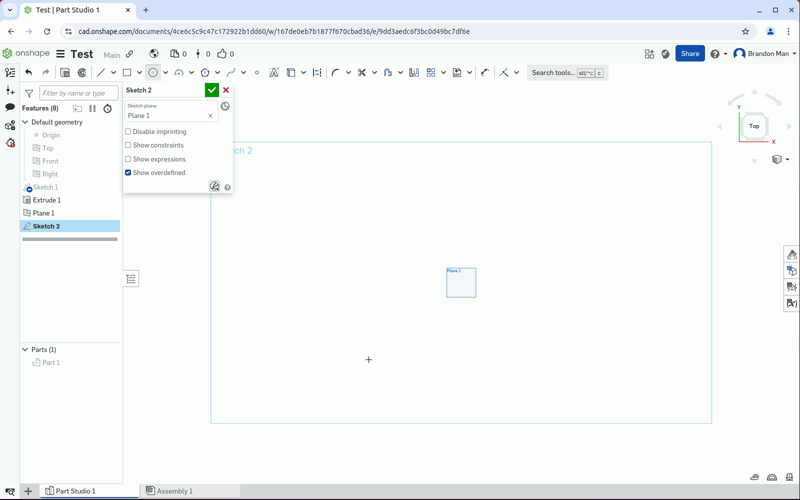
key_up(shift)
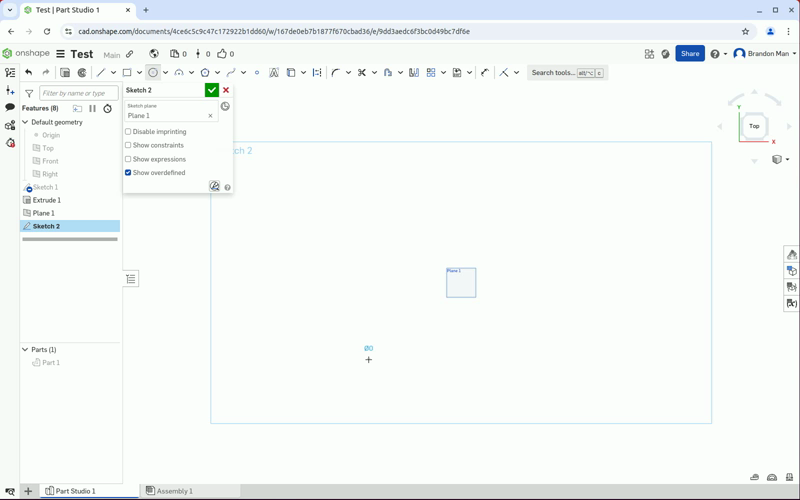
mouse_move(372, 359)
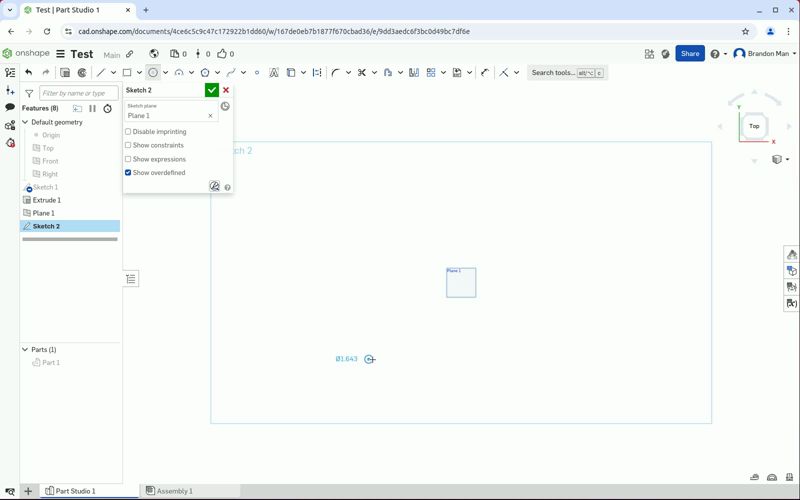
click(372, 359)
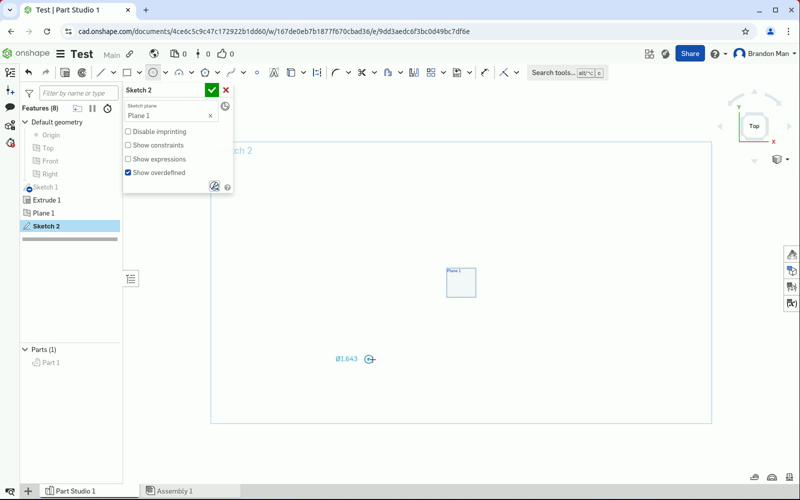
key(esc)
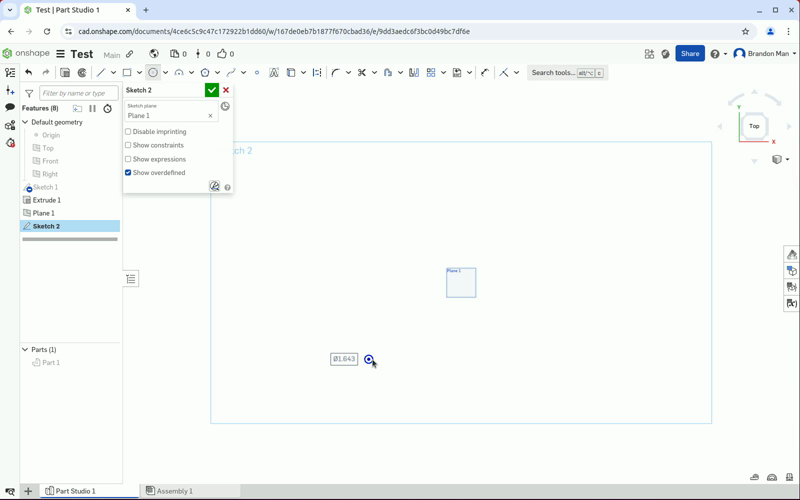
mouse_move(365, 356)
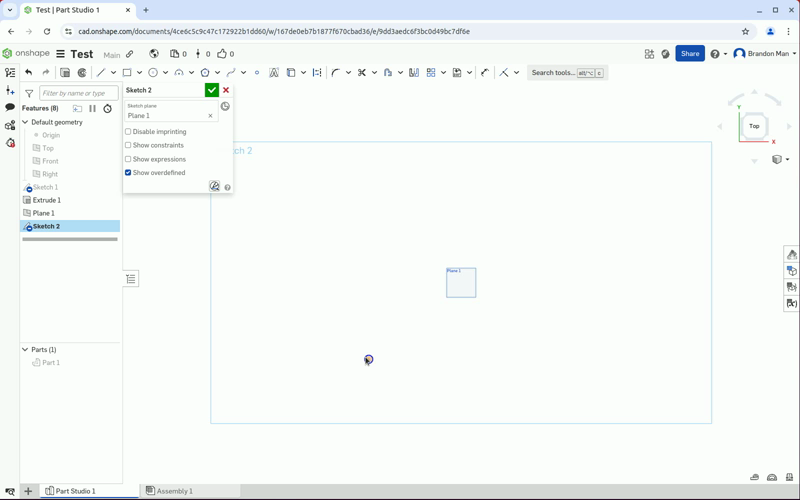
scroll(6)
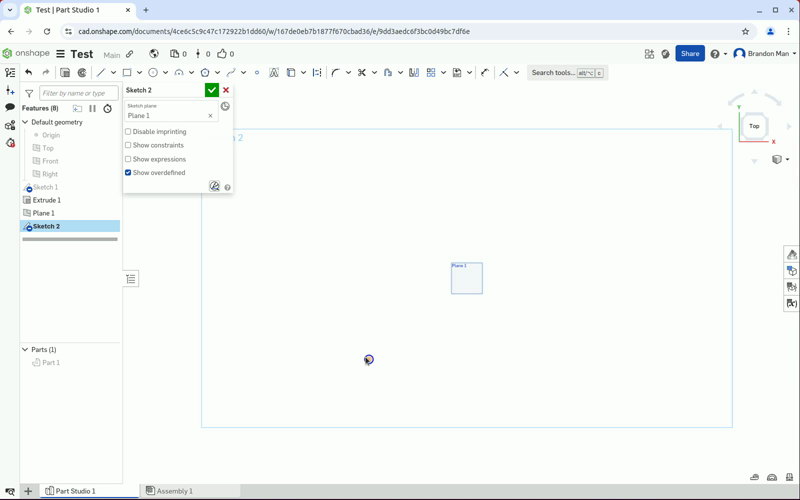
scroll(6)
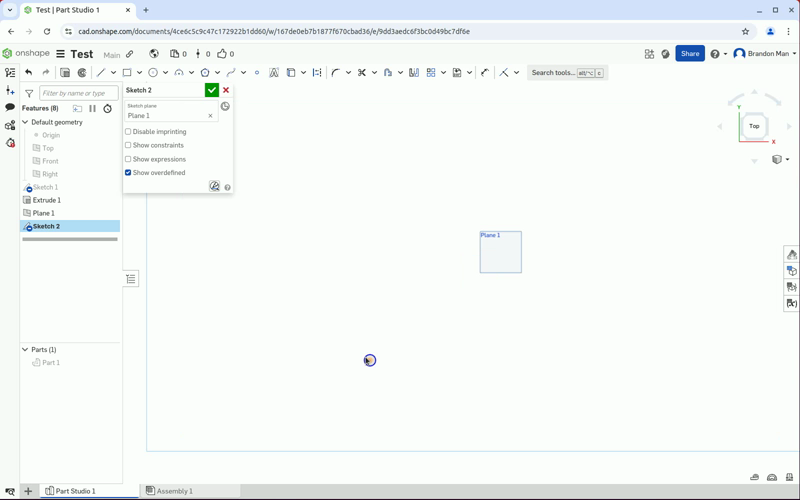
scroll(6)
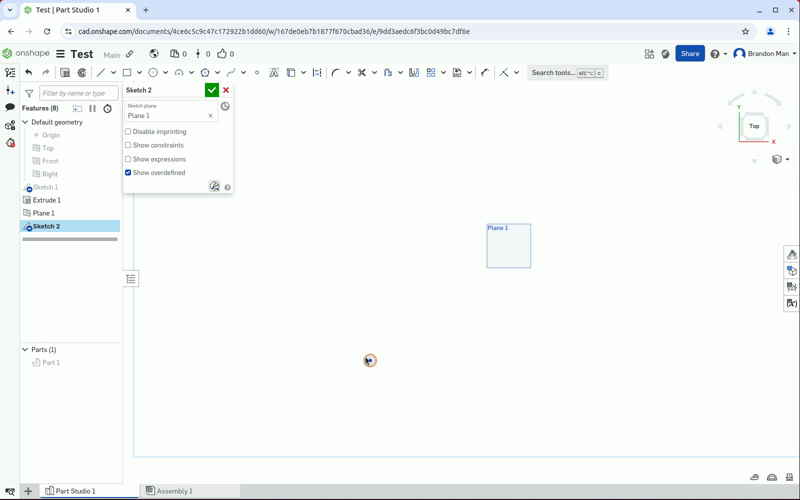
scroll(6)
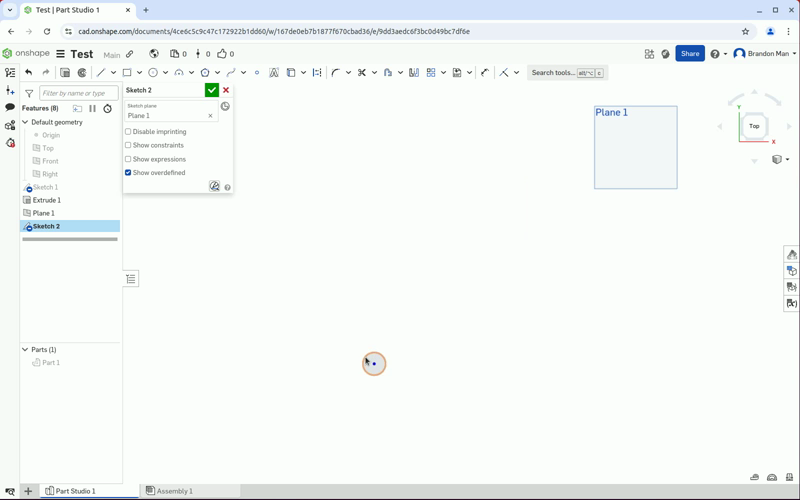
scroll(6)
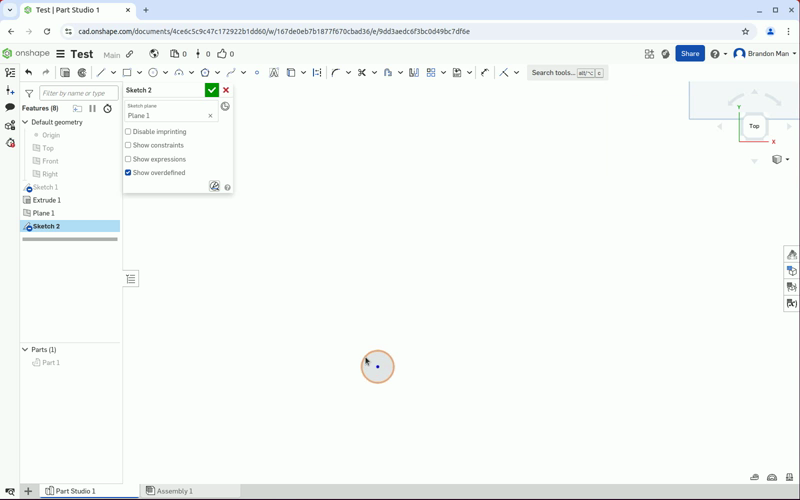
scroll(6)
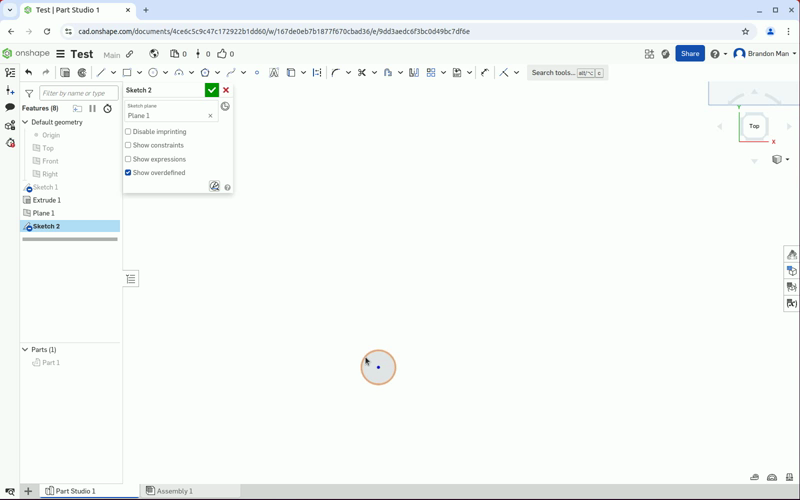
scroll(6)
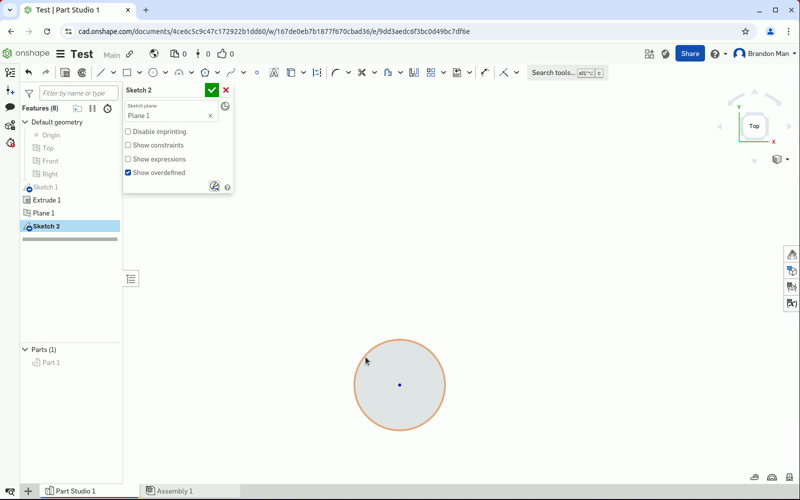
click(365, 356)
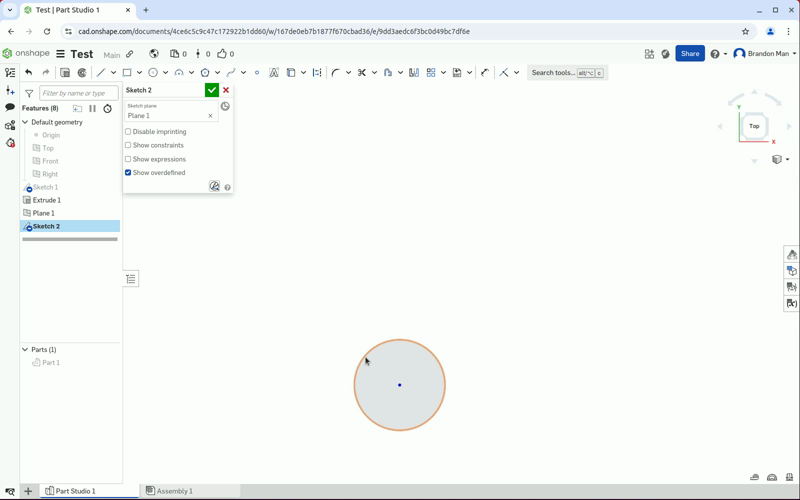
scroll(-6)
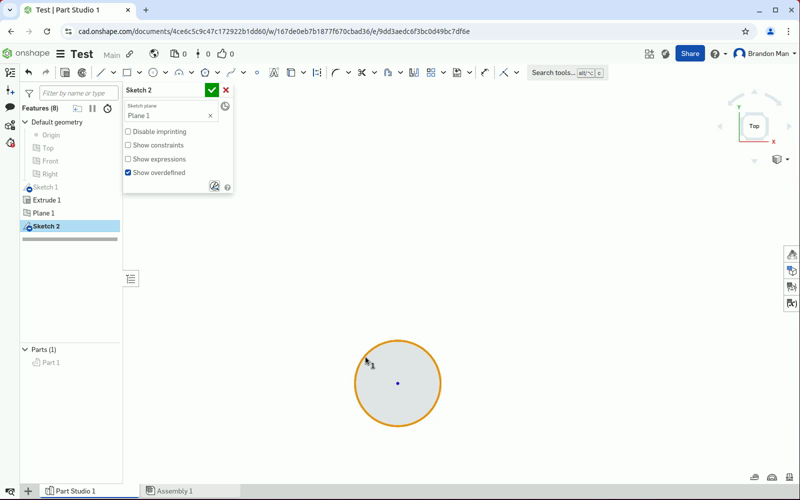
scroll(-6)
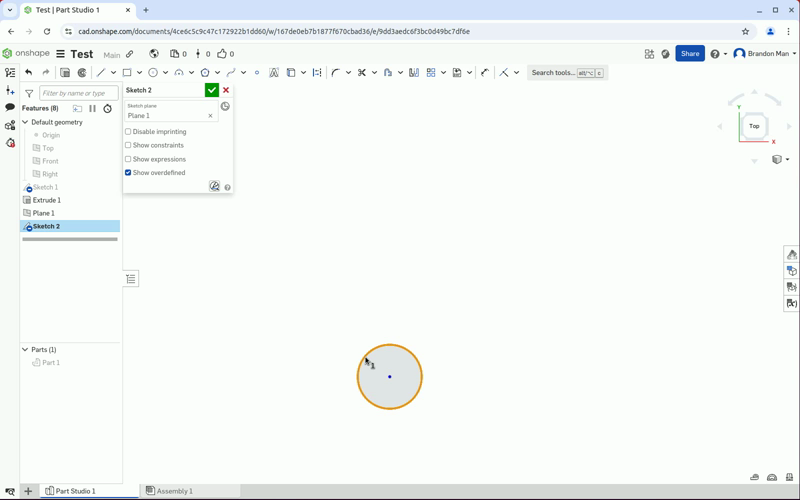
scroll(-6)
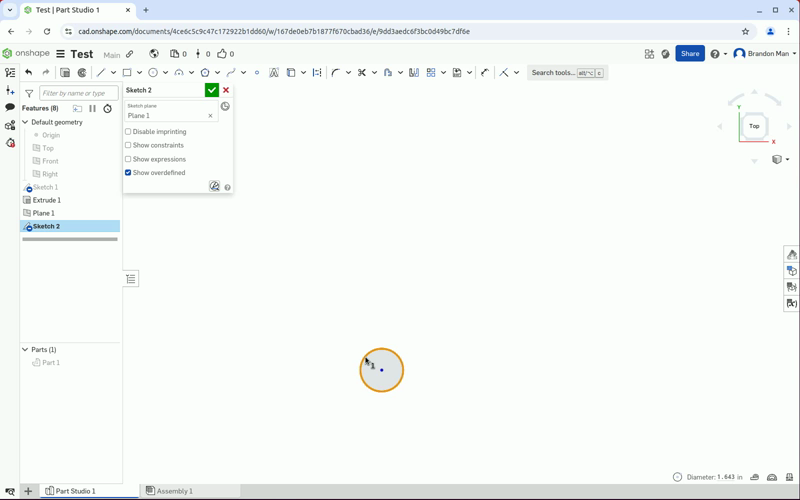
scroll(-6)
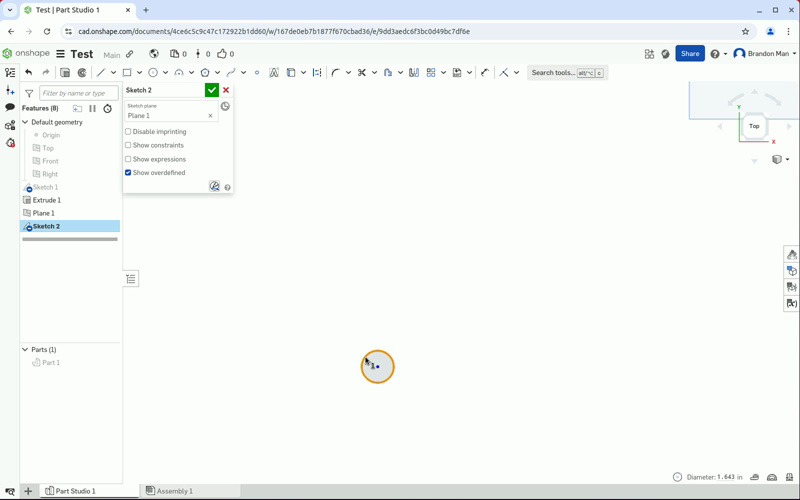
scroll(-6)
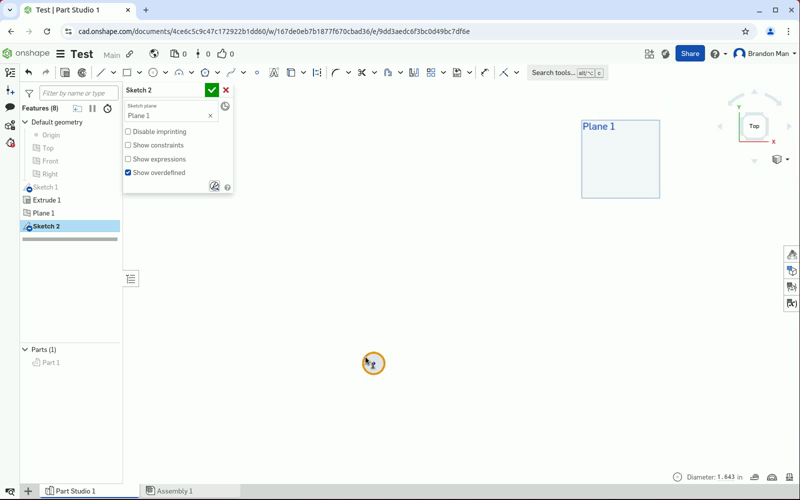
scroll(-6)
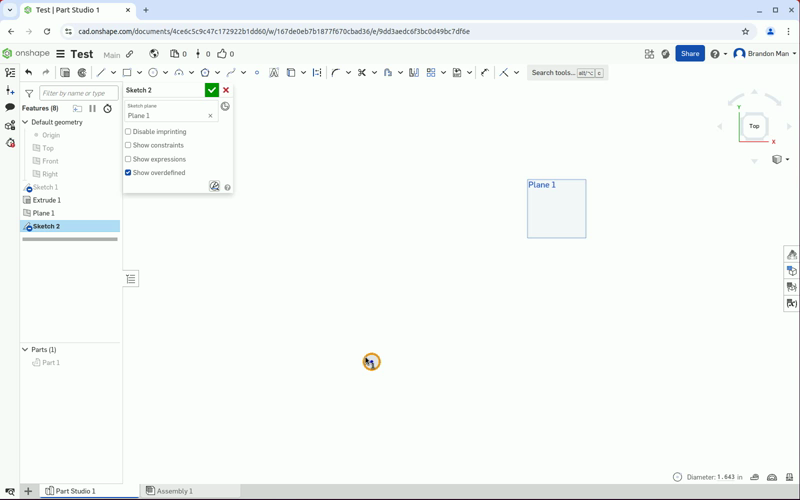
scroll(-6)
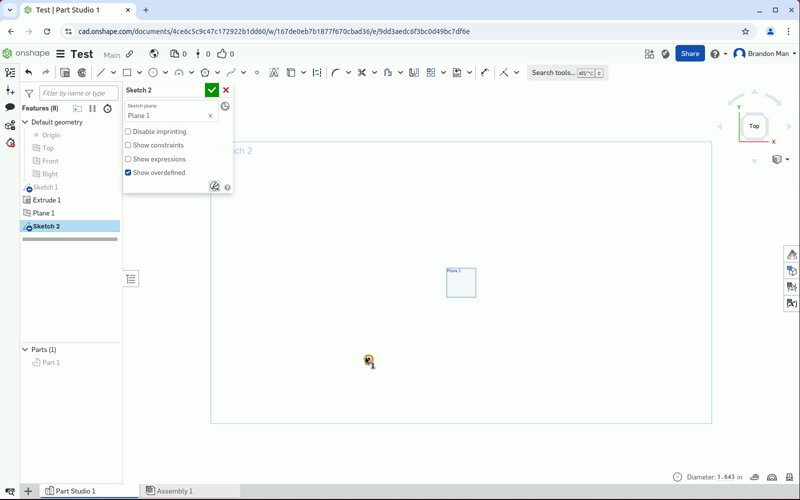
mouse_move(73, 352)
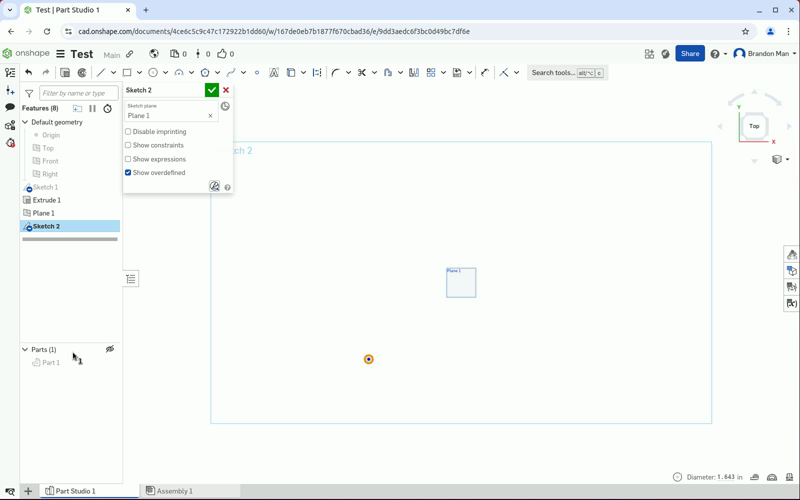
key(shift+y)
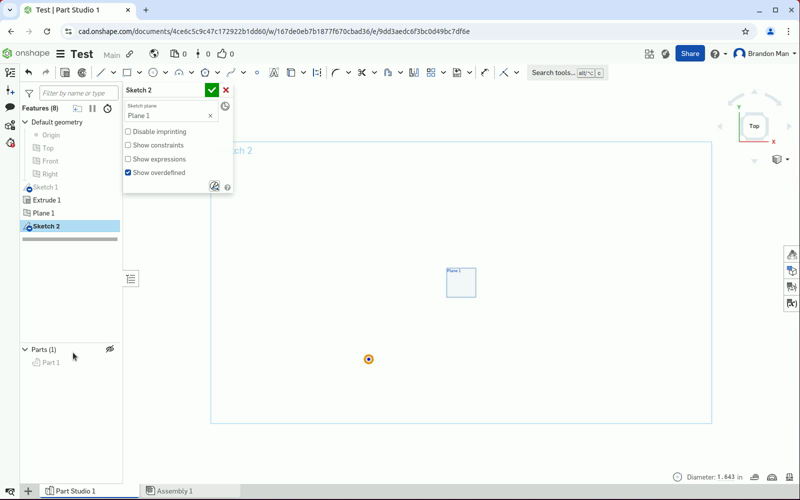
key(shift+e)
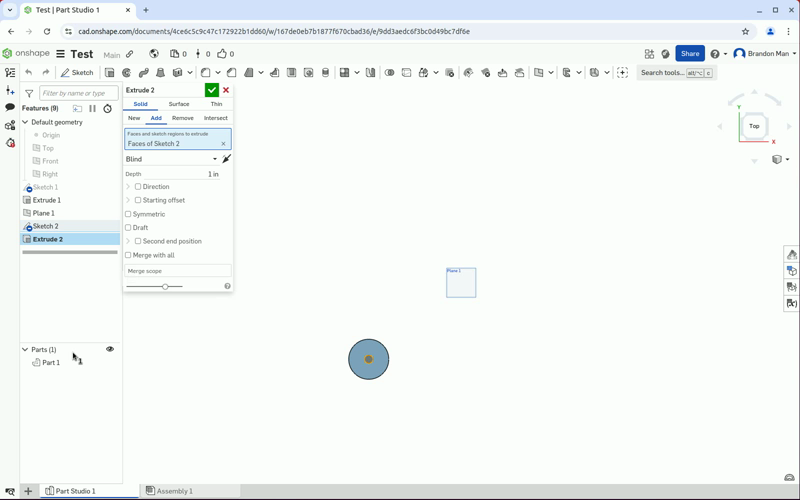
mouse_move(143, 106)
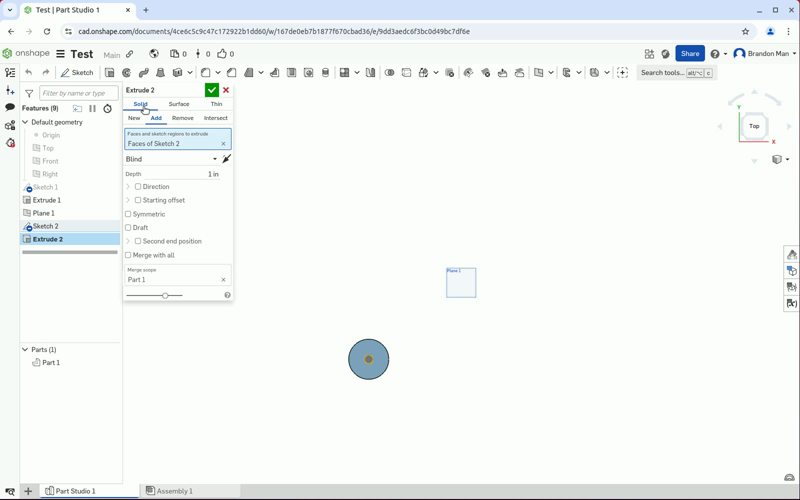
click(143, 106)
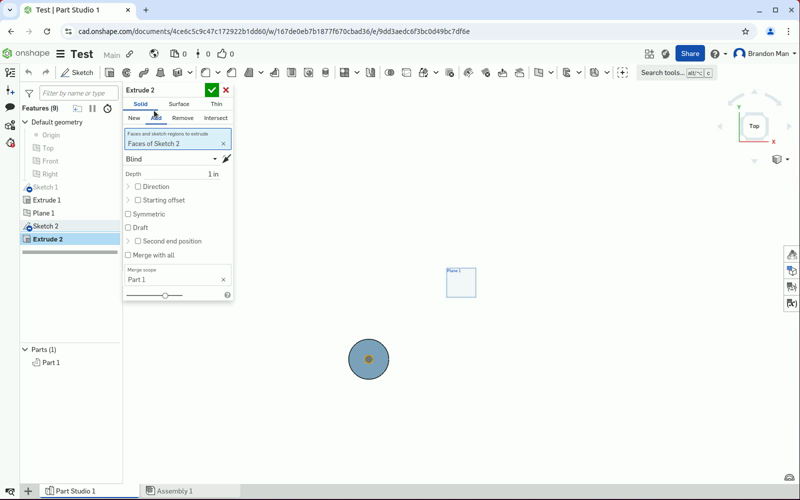
mouse_move(186, 120)
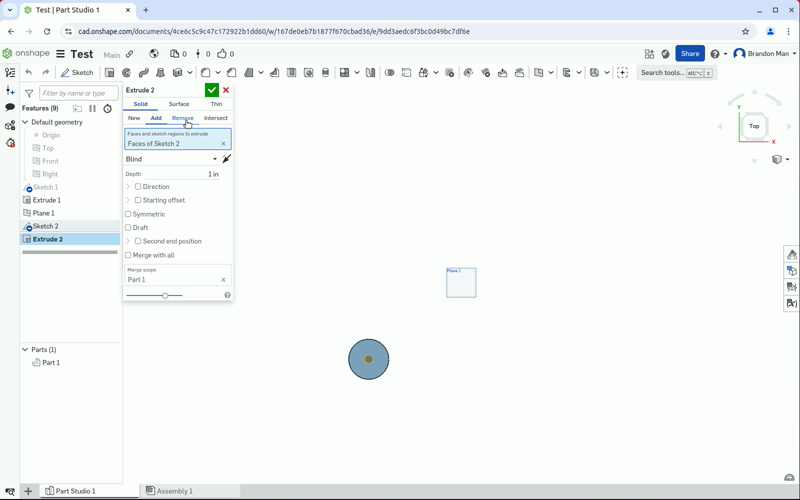
click(186, 120)
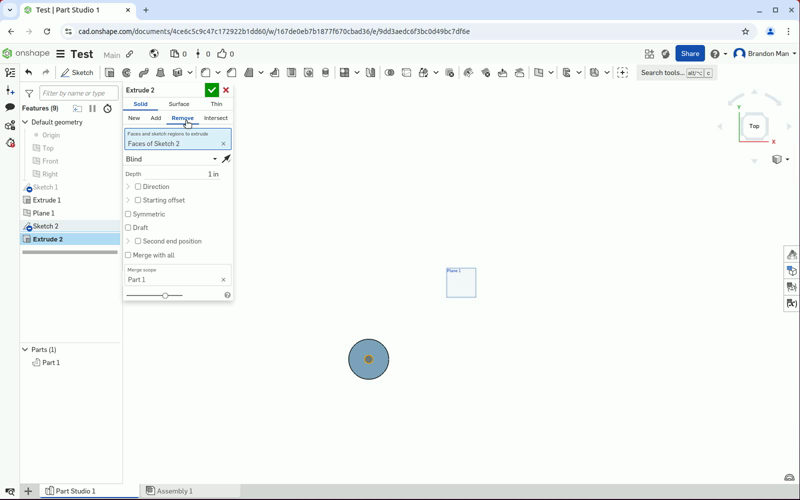
key(tab, 4)
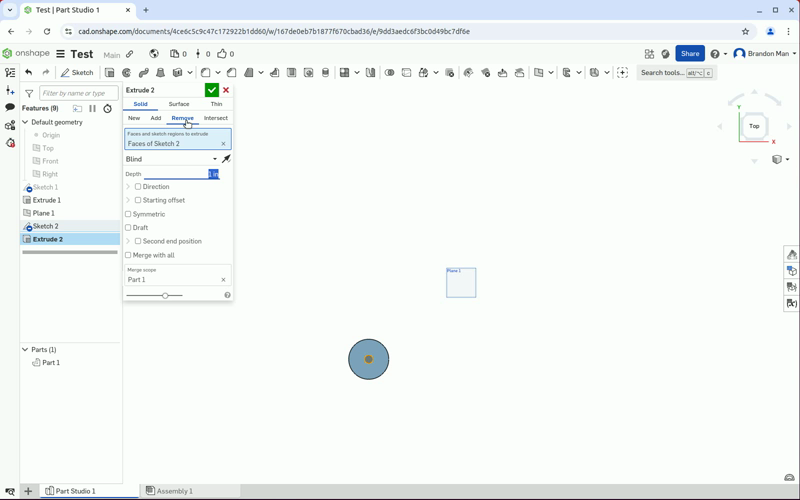
text(0.963)
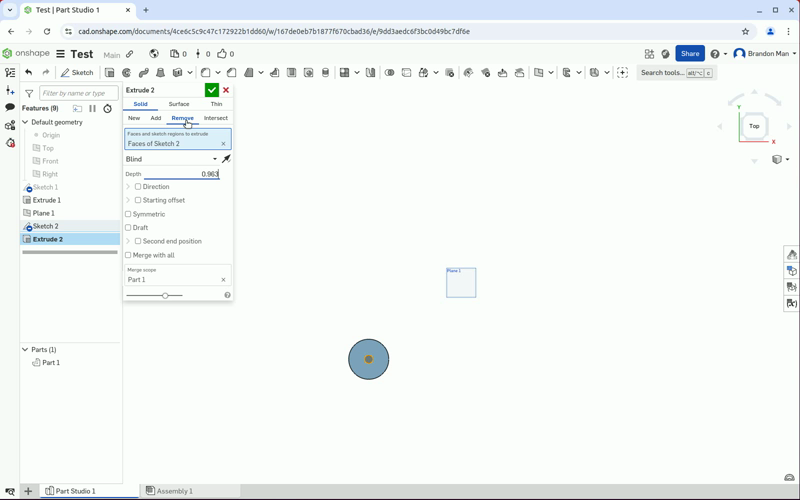
key(tab, 6)
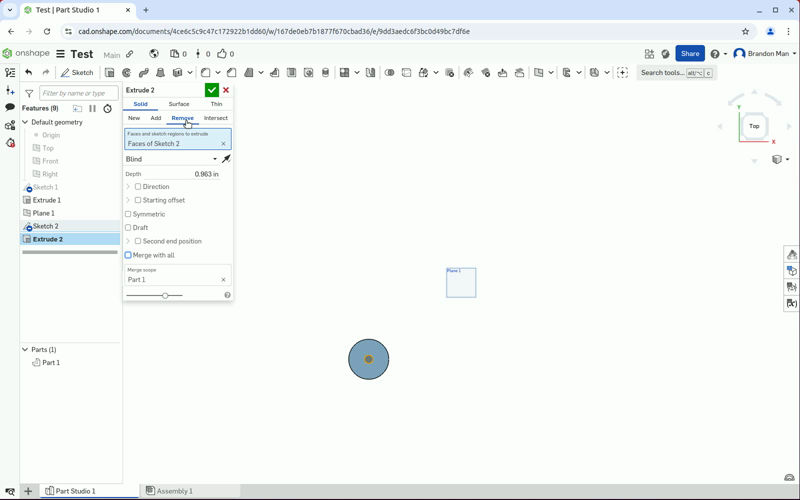
key(space)
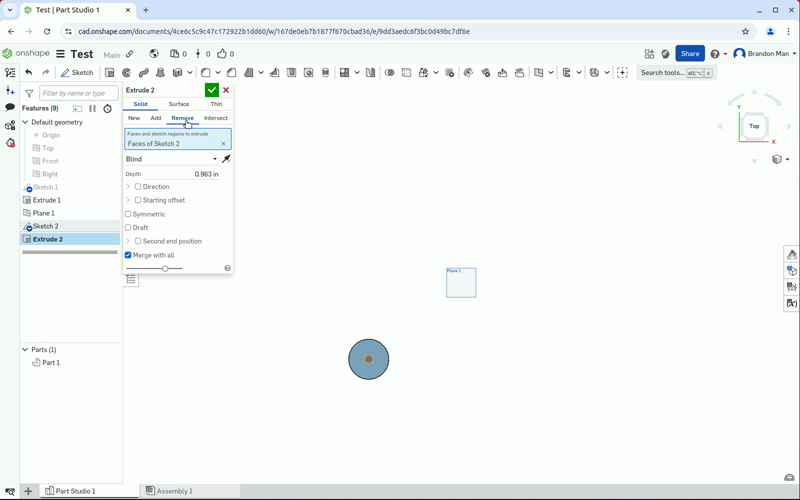
key(enter)
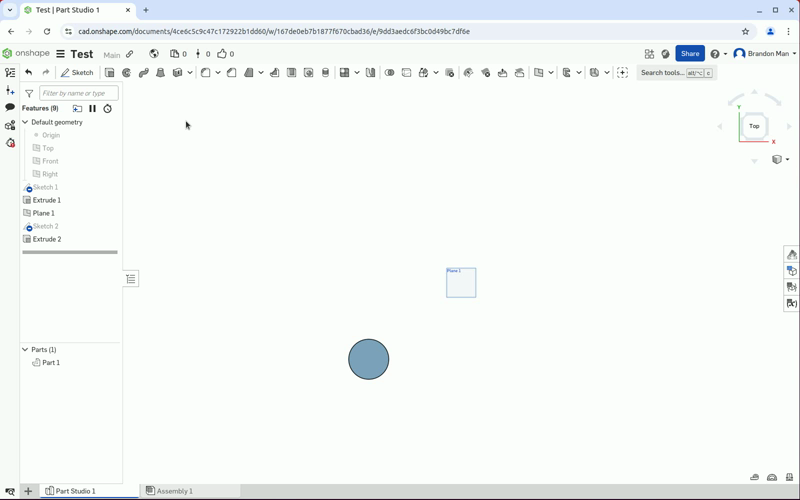
key(shift+h)
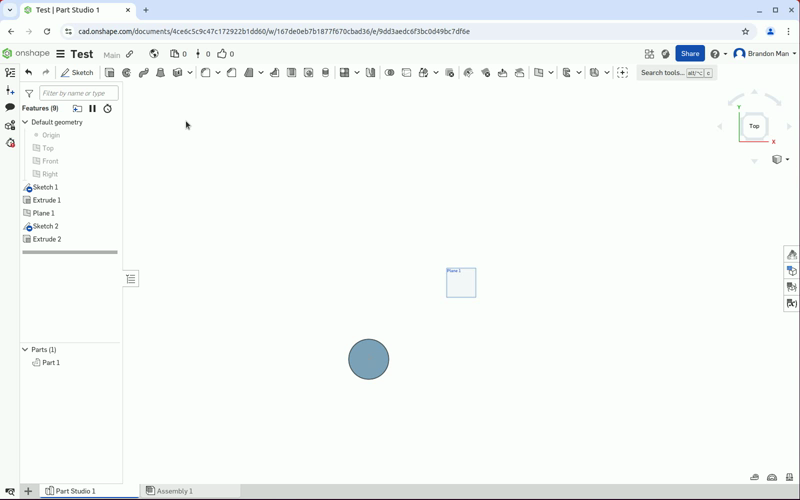
key(shift+h)
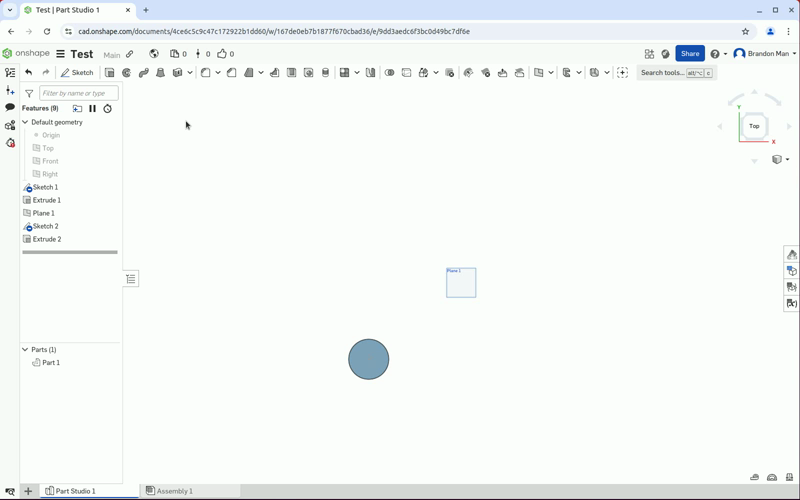
key(shift+7)
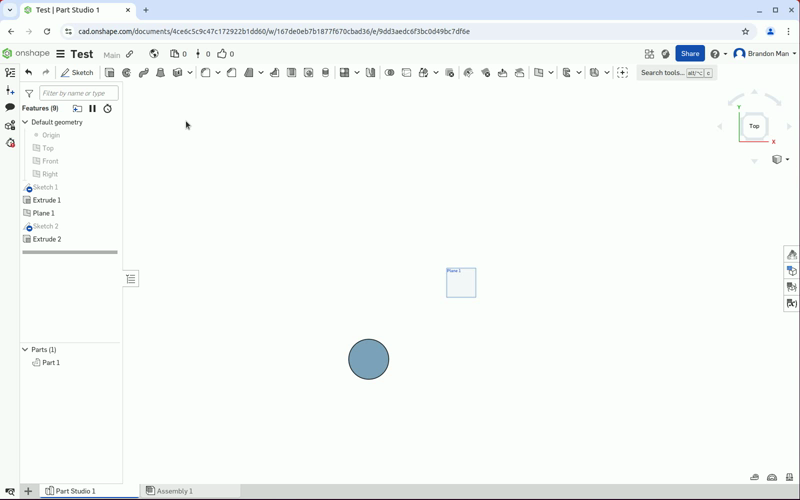
key(up, 3)
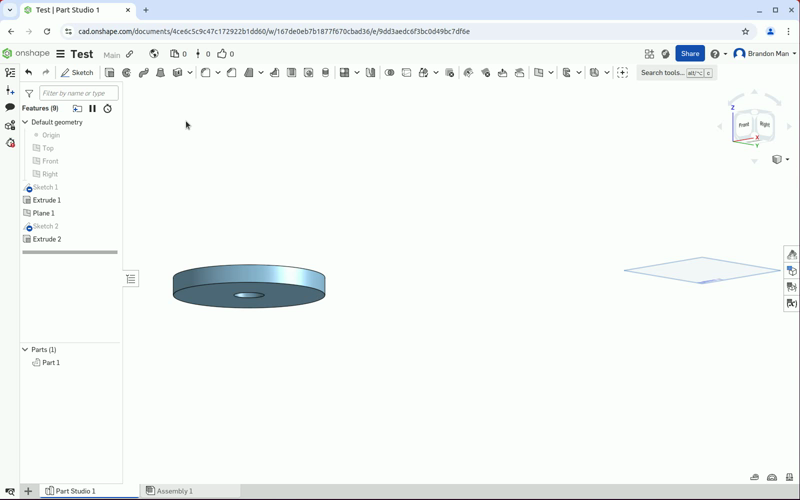
key(left, 3)
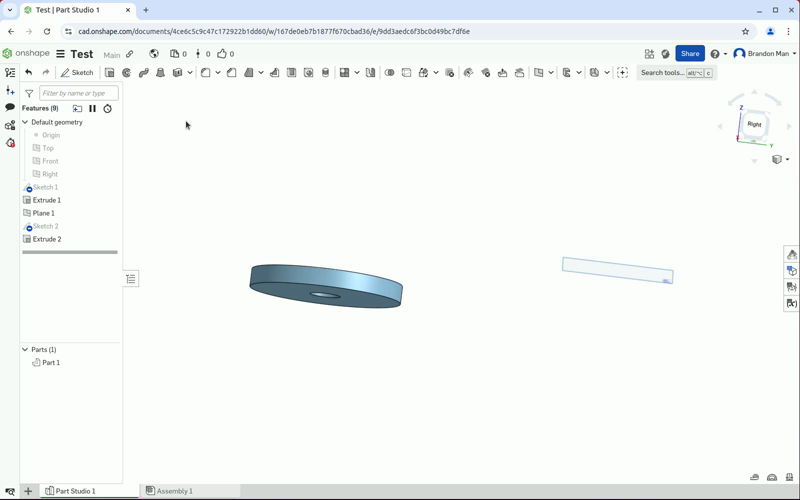
key(right, 3)
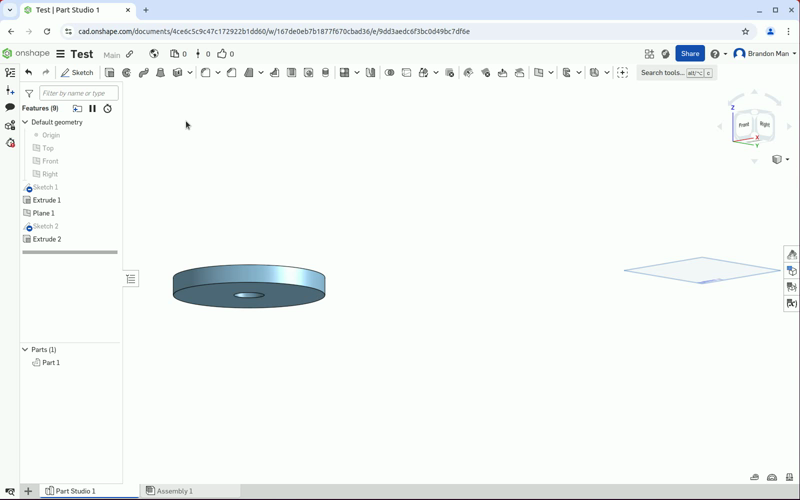
key(down, 3)
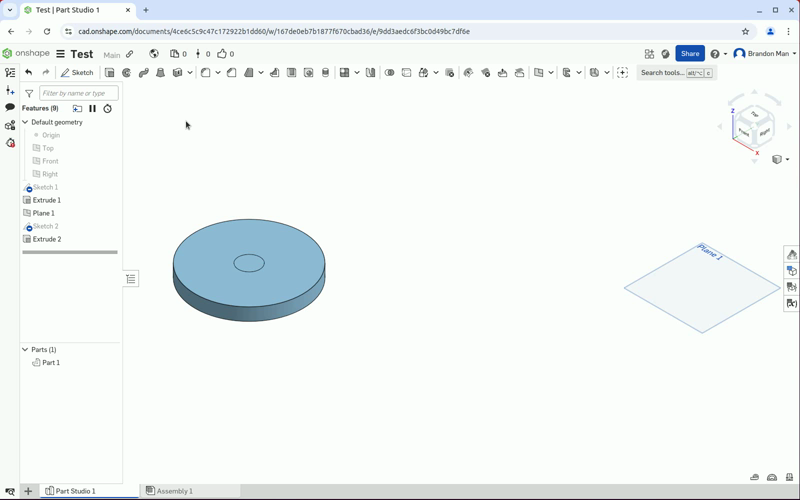
mouse_move(73, 189)
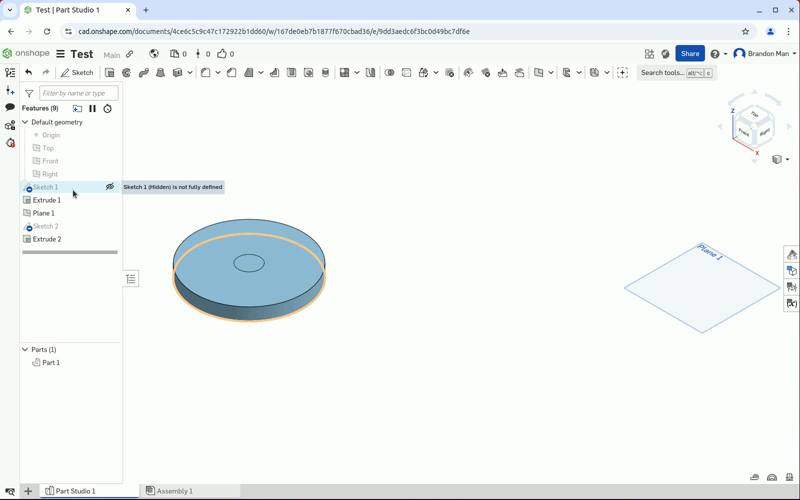
click(73, 189)